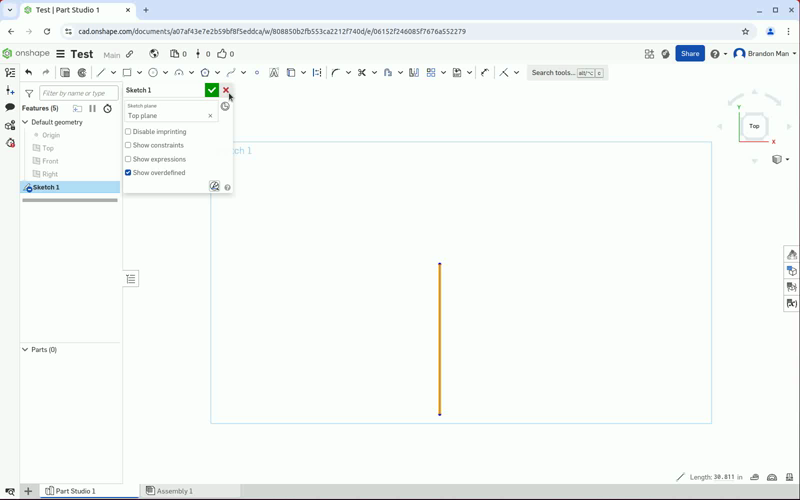
key(shift+h)
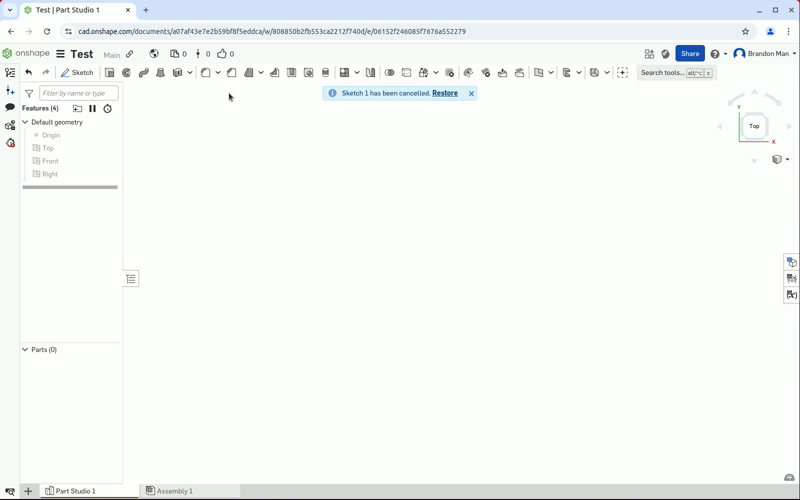
mouse_move(73, 352)
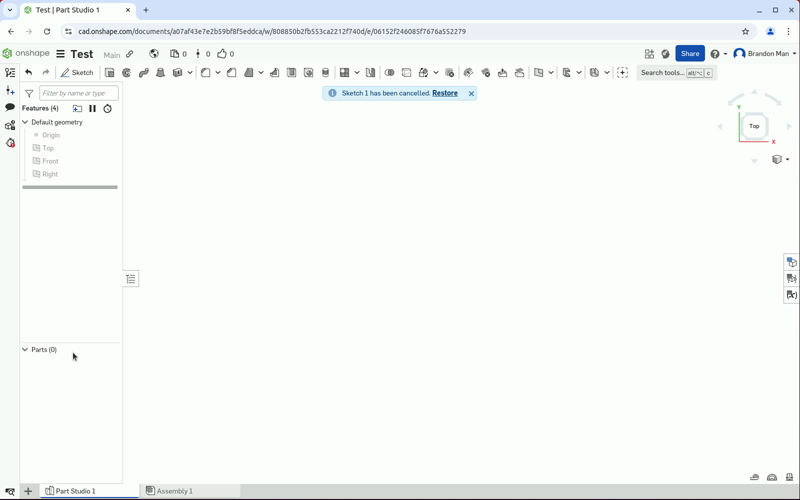
key(y)
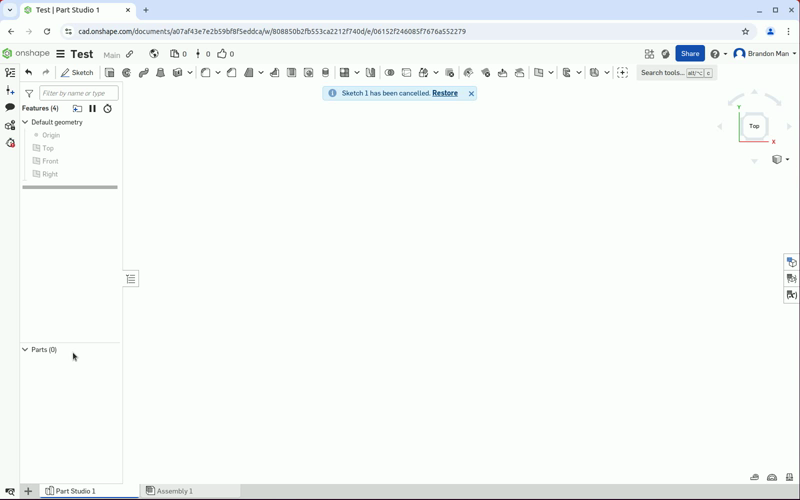
key(shift+p)
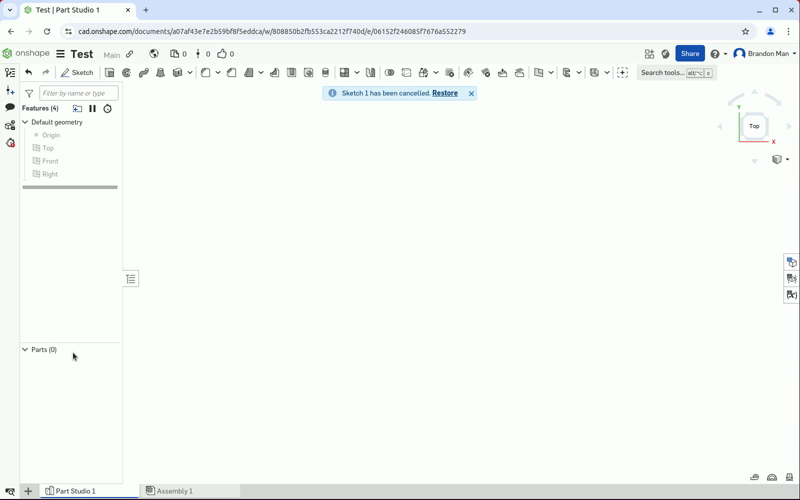
key(space)
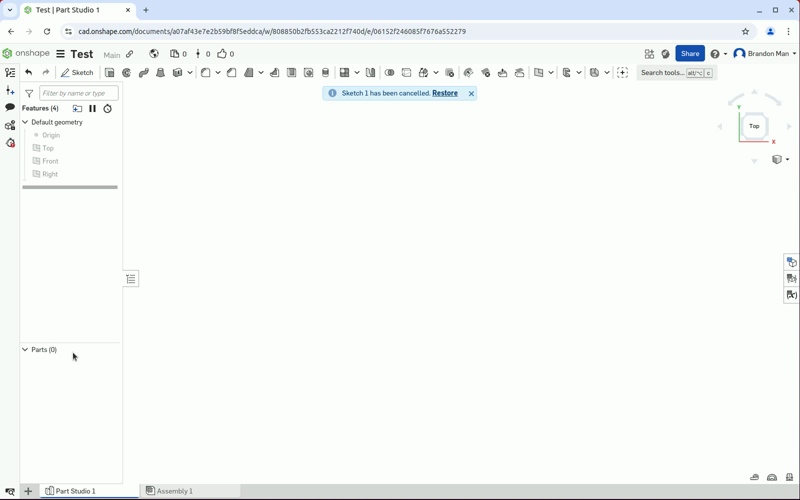
key_down(shift)
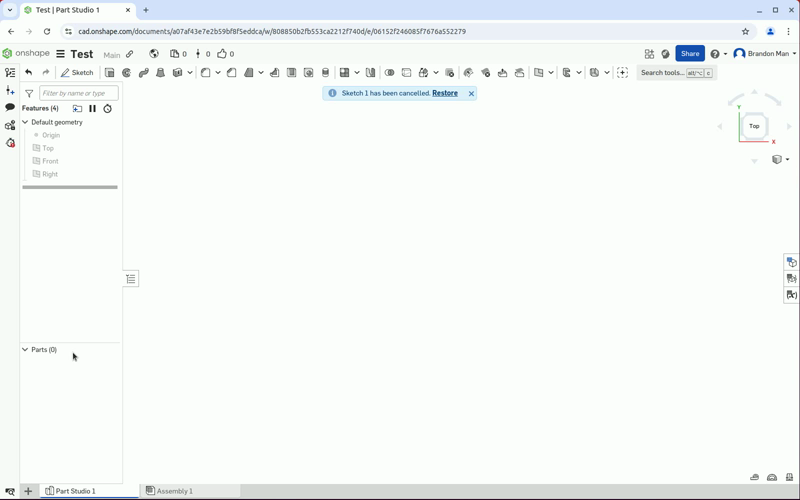
key(up)
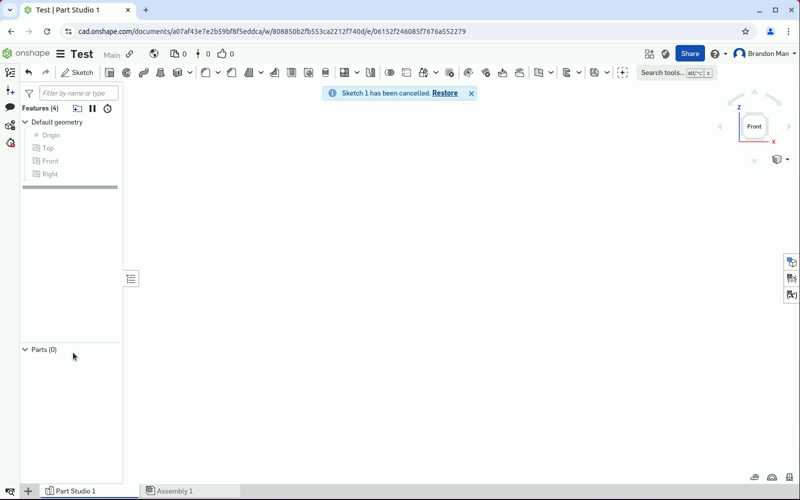
key_up(shift)
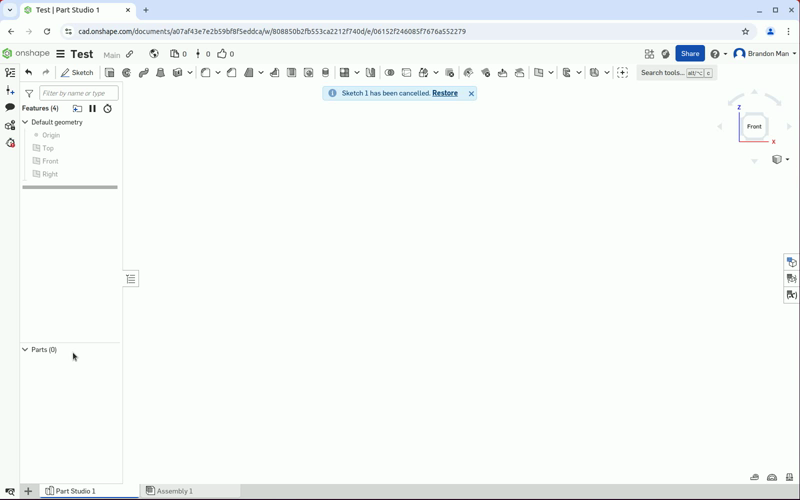
mouse_move(73, 352)
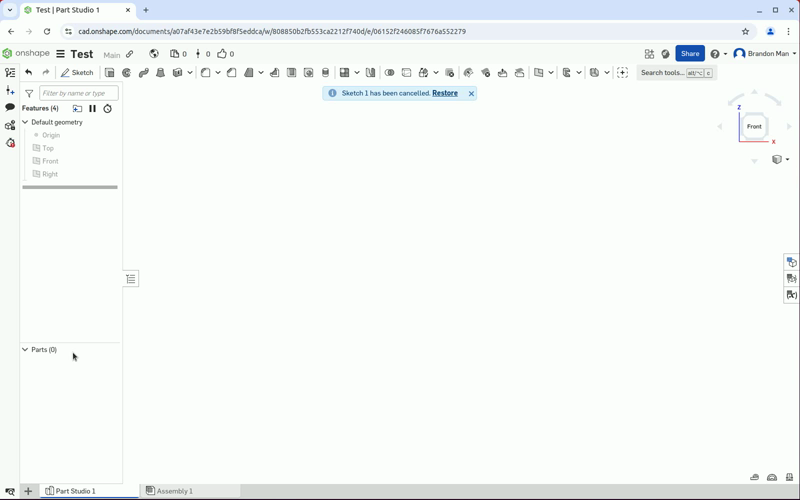
key(shift+y)
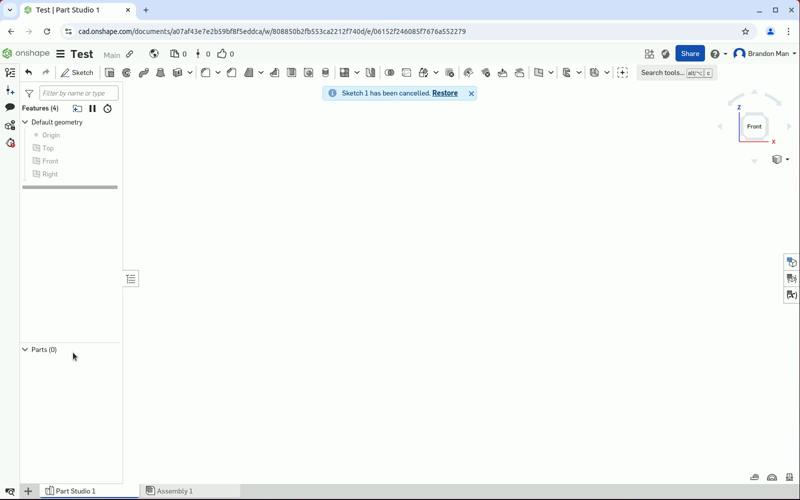
key(shift+s)
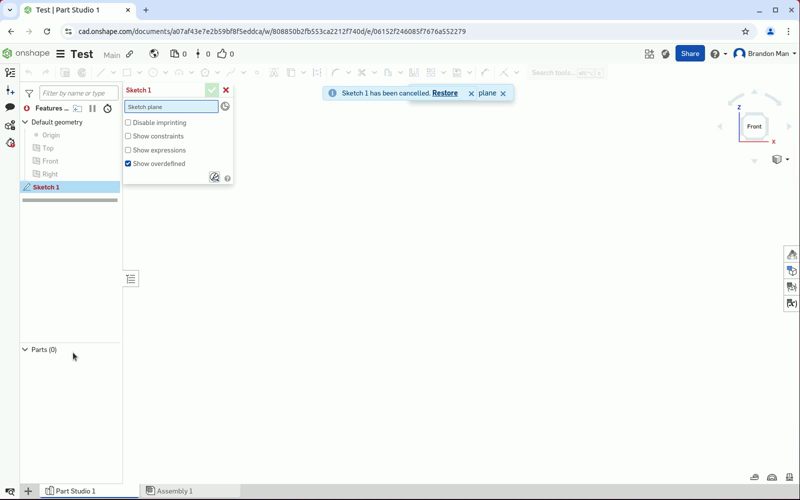
mouse_move(73, 163)
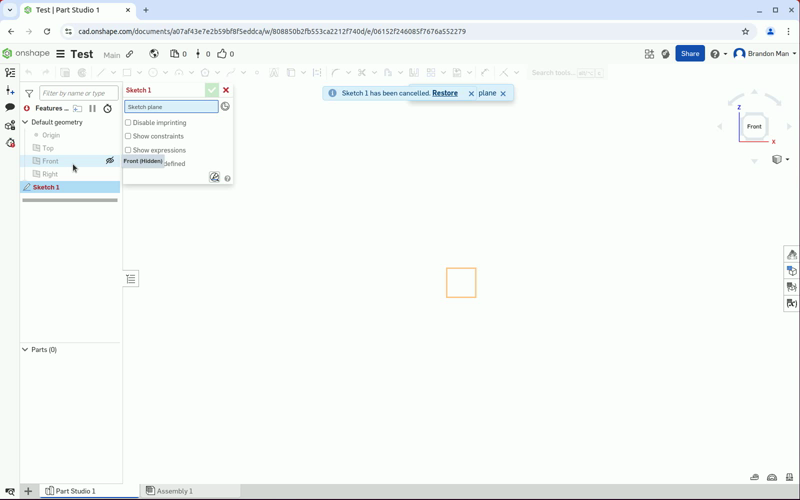
click(73, 163)
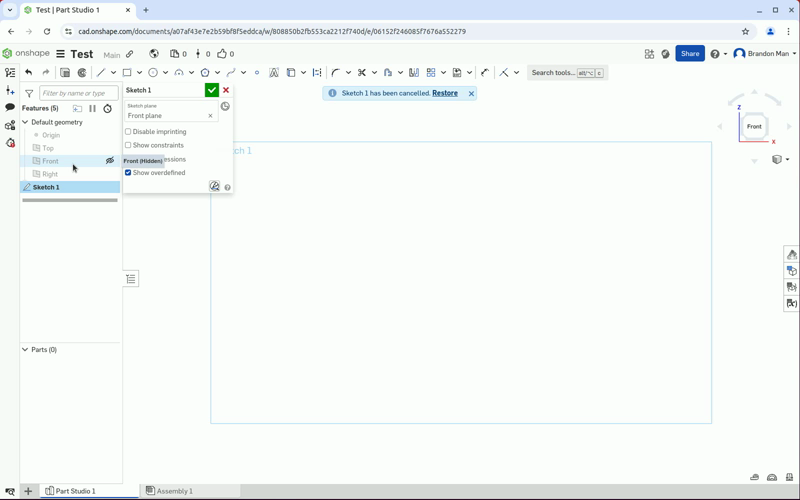
mouse_move(73, 352)
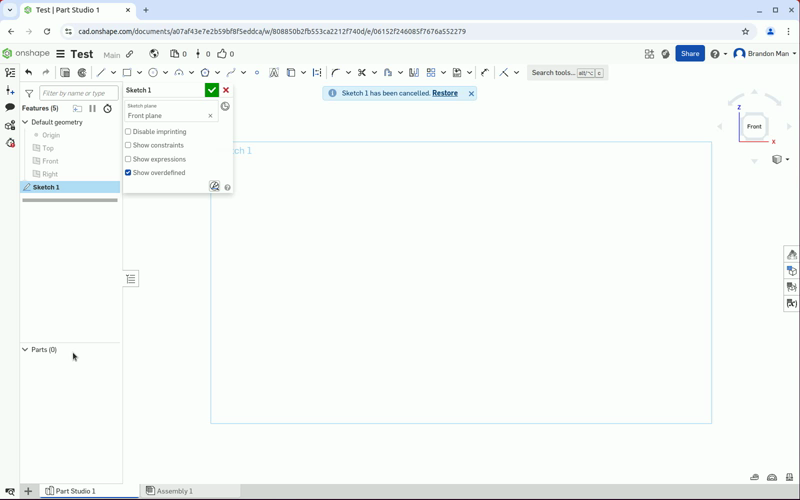
key(y)
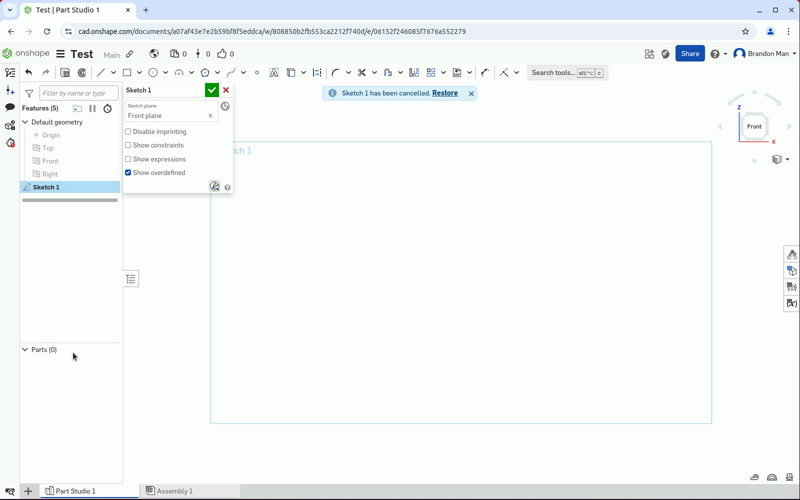
key(l)
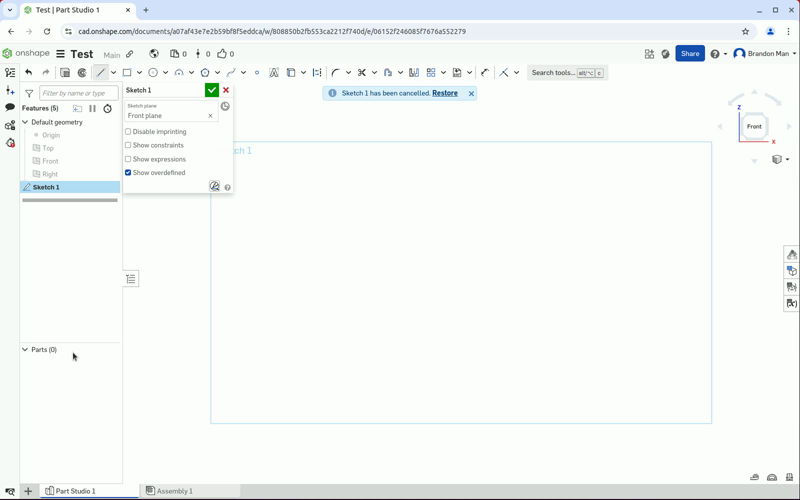
key_down(shift)
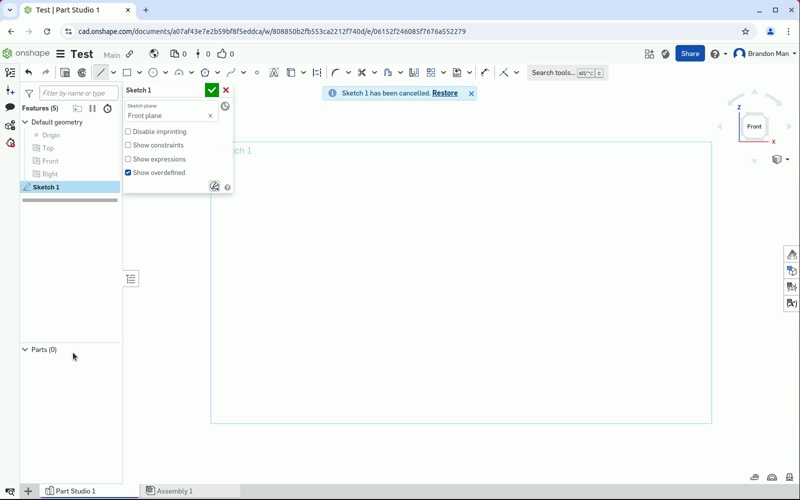
mouse_move(460, 282)
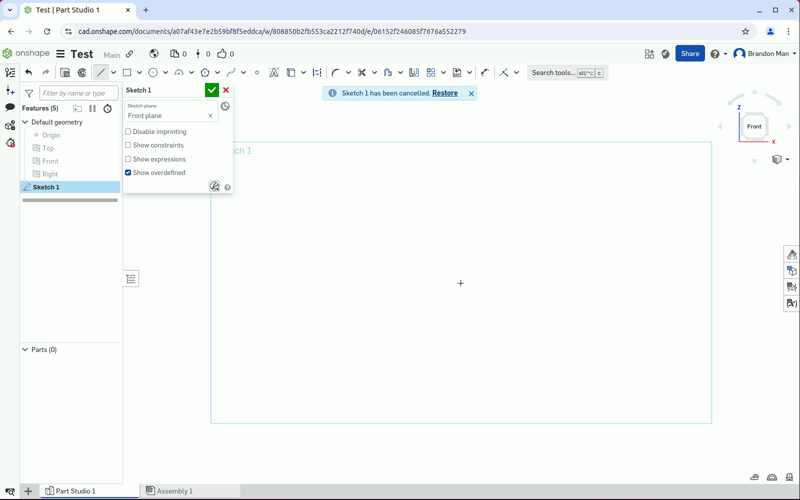
click(460, 282)
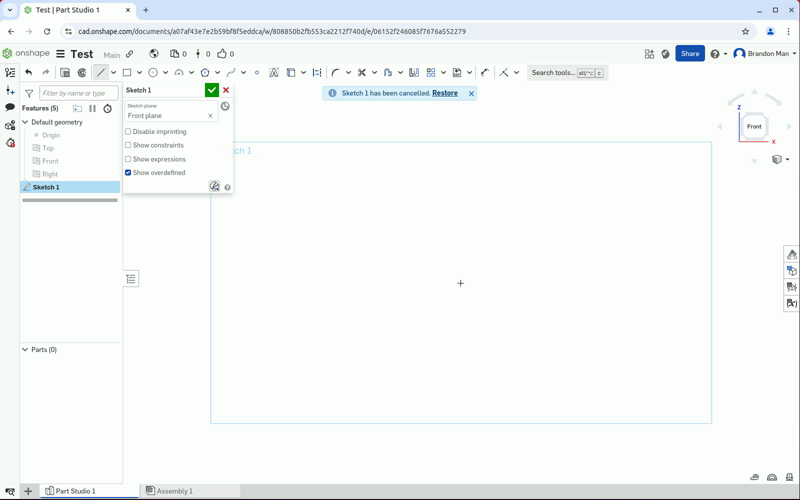
key_up(shift)
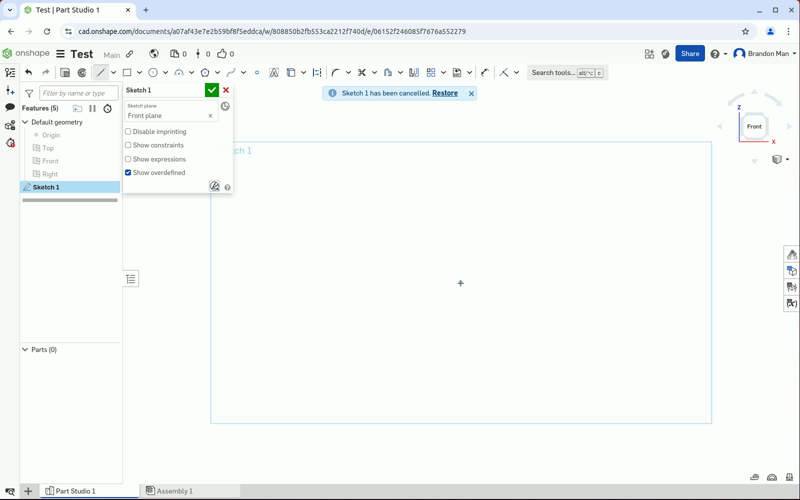
key_down(shift)
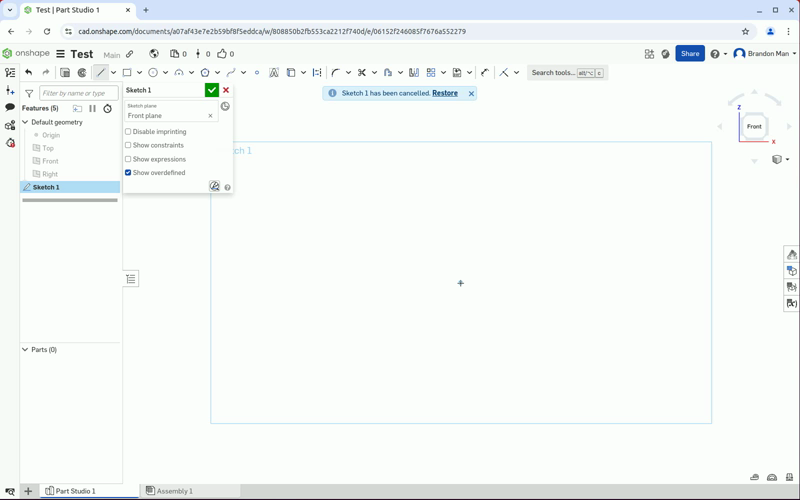
mouse_move(528, 282)
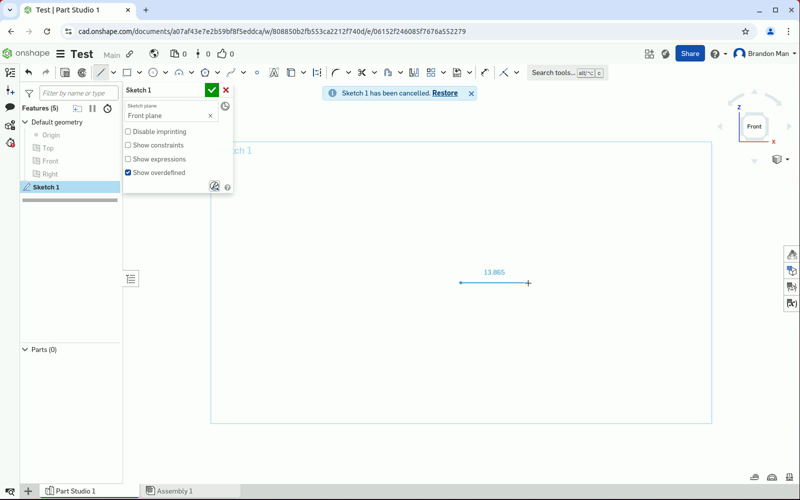
click(528, 282)
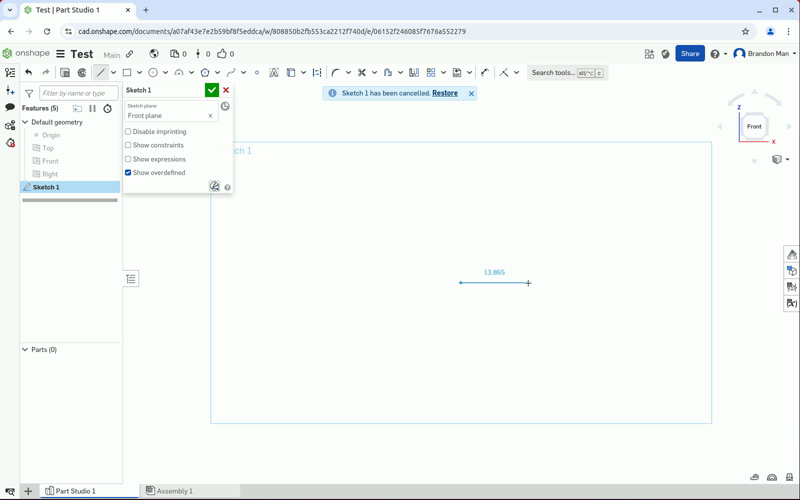
key_up(shift)
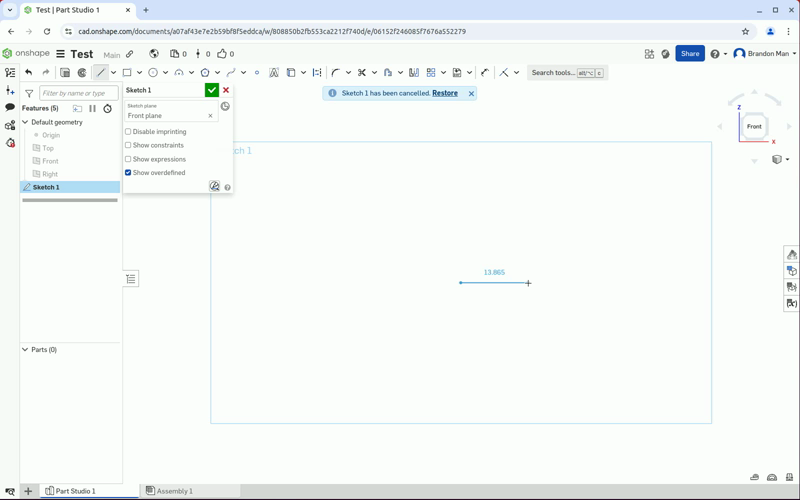
key_down(shift)
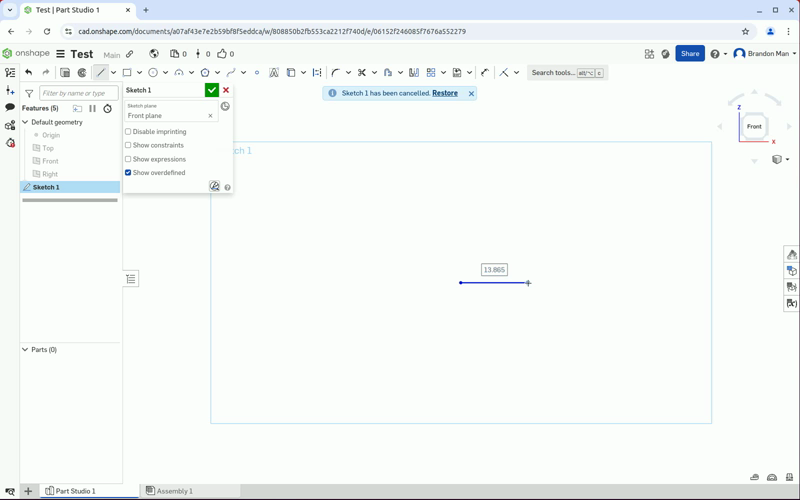
mouse_move(528, 192)
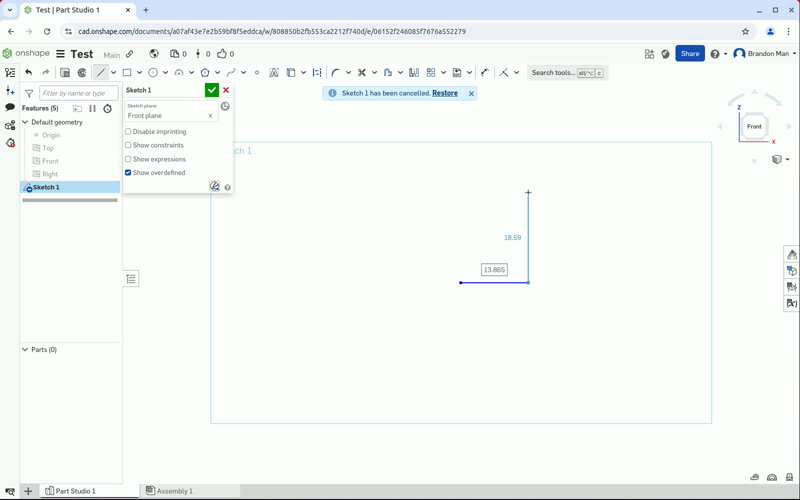
click(528, 192)
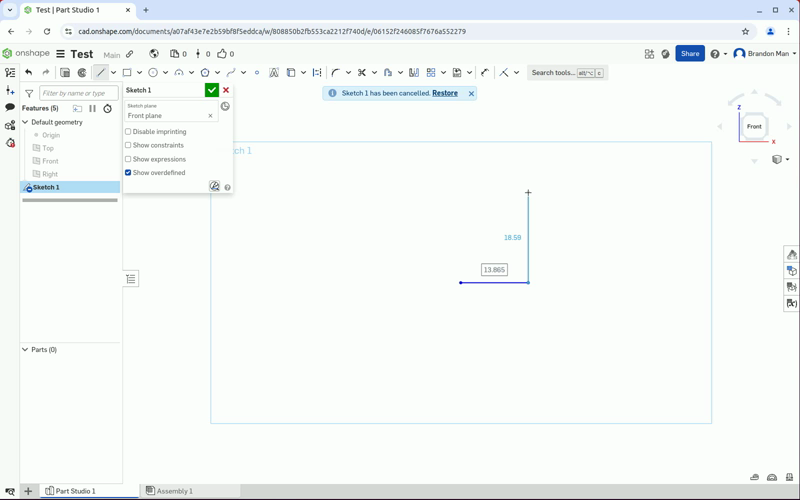
key_up(shift)
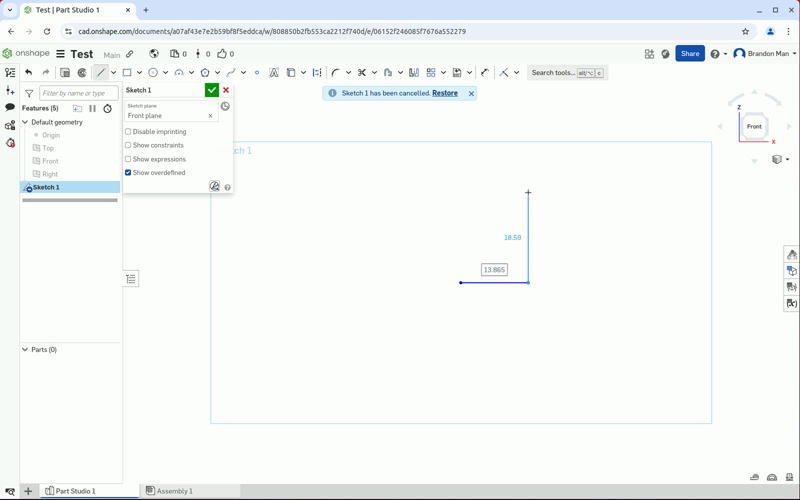
key_down(shift)
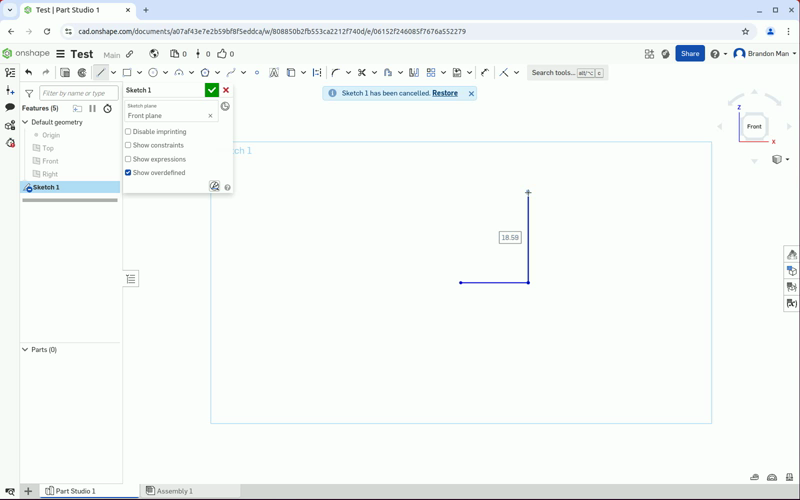
mouse_move(460, 192)
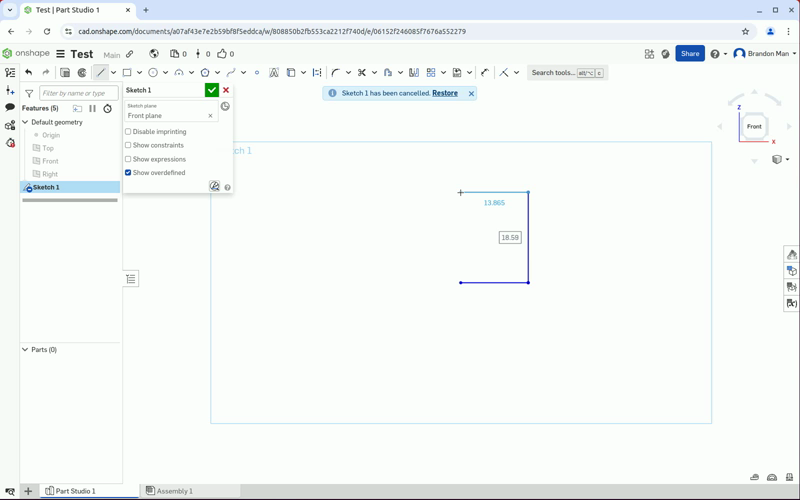
click(460, 192)
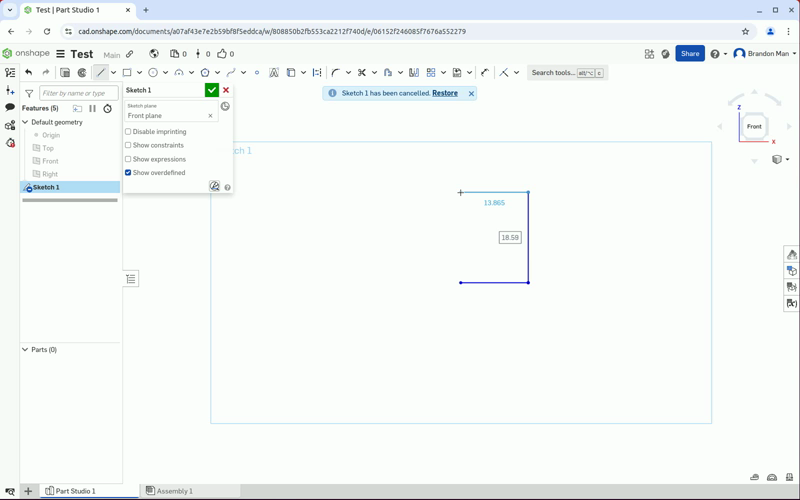
key_up(shift)
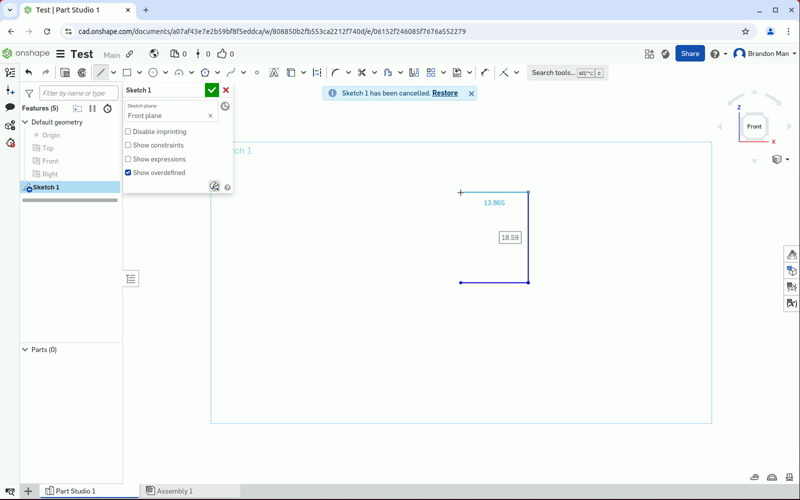
key_down(shift)
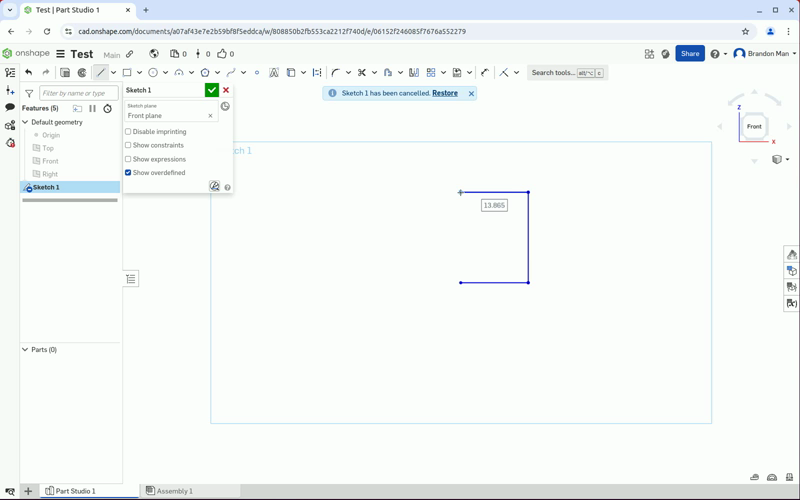
mouse_move(460, 282)
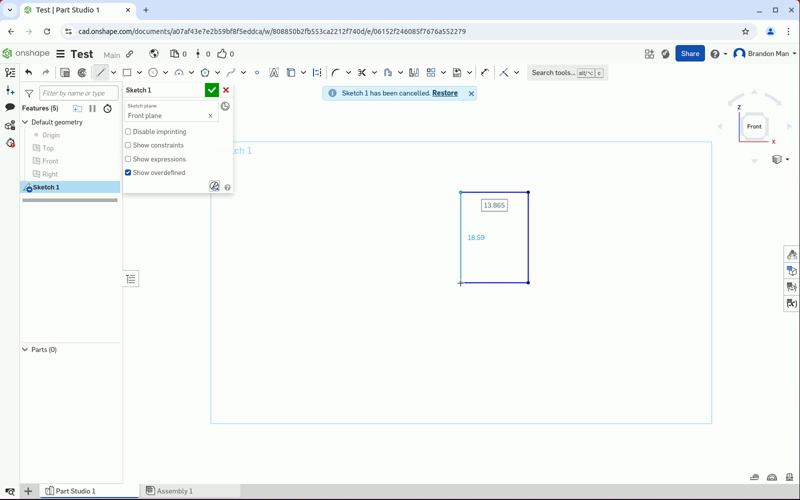
key_up(shift)
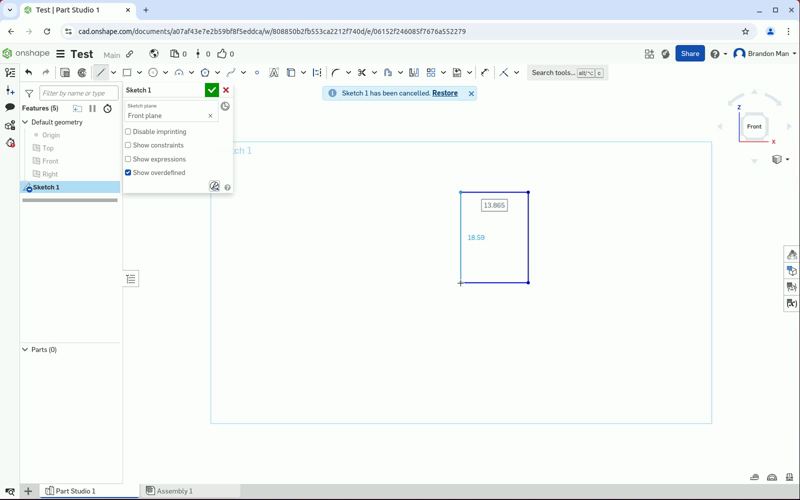
click(460, 282)
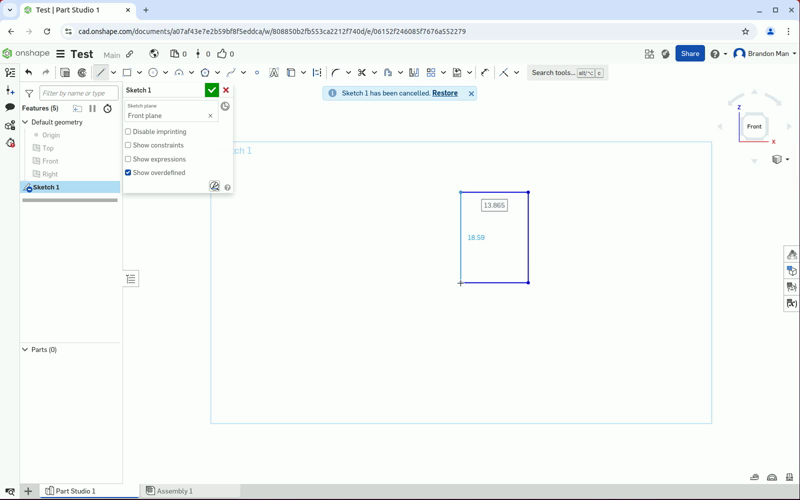
key(esc)
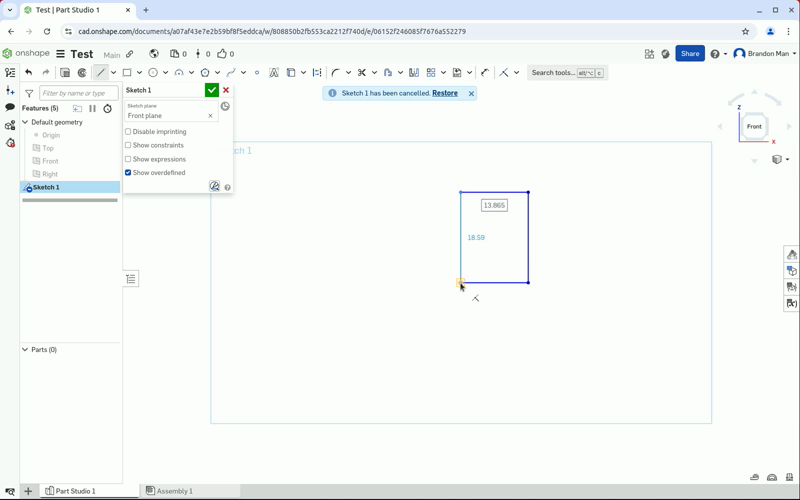
mouse_move(498, 209)
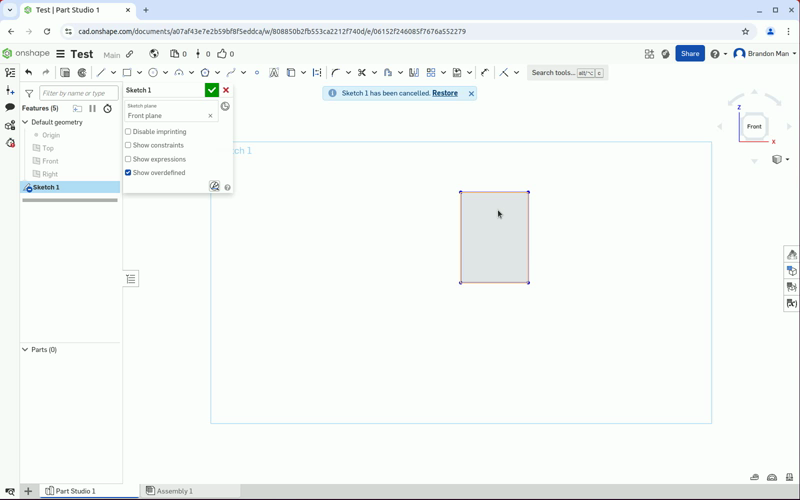
click(498, 209)
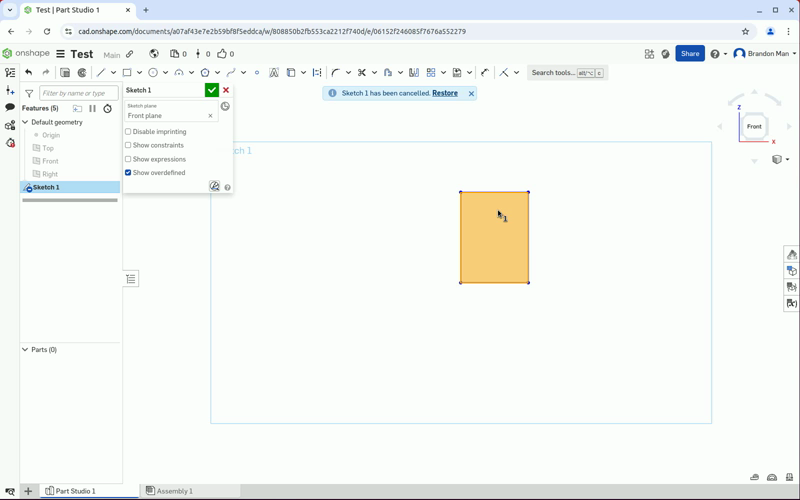
mouse_move(73, 352)
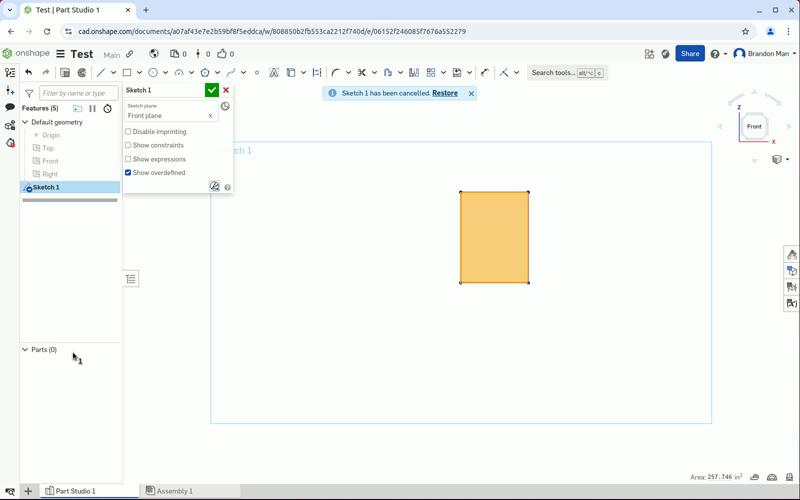
key(shift+y)
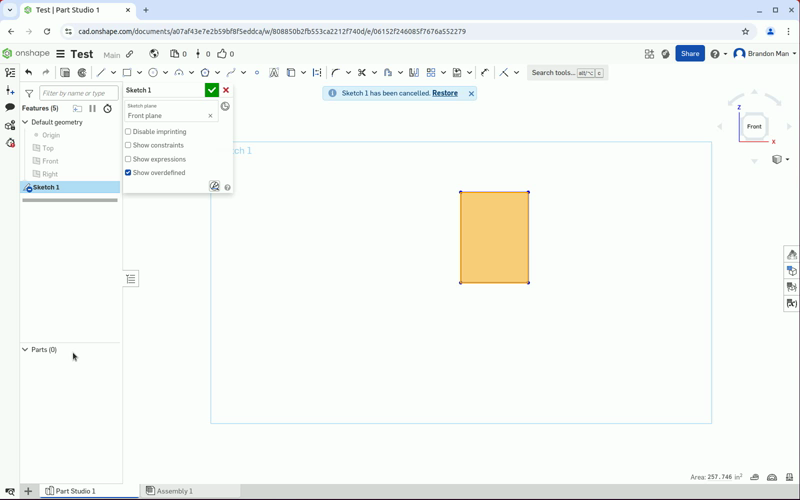
key(shift+e)
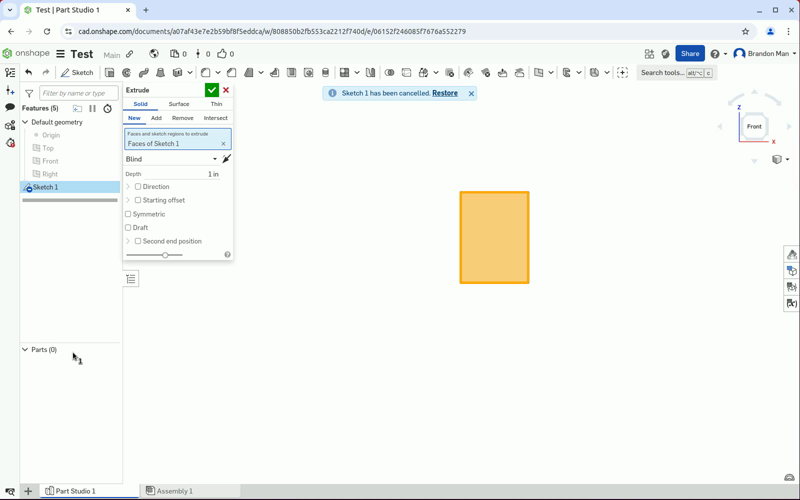
mouse_move(143, 106)
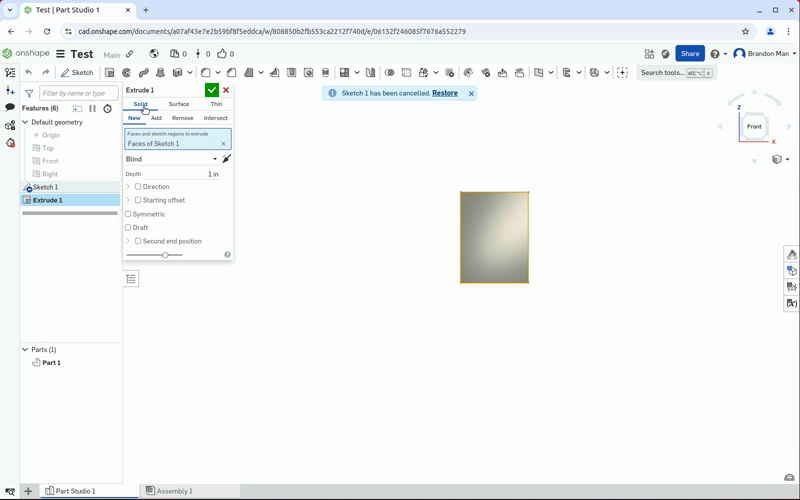
click(143, 106)
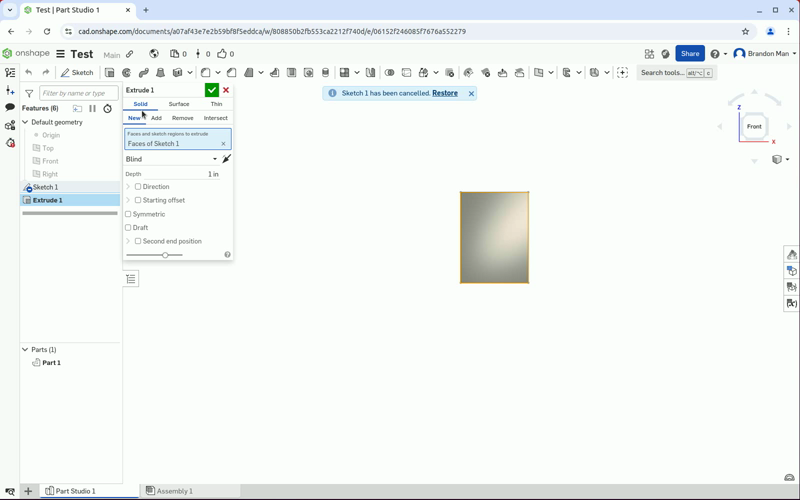
mouse_move(137, 120)
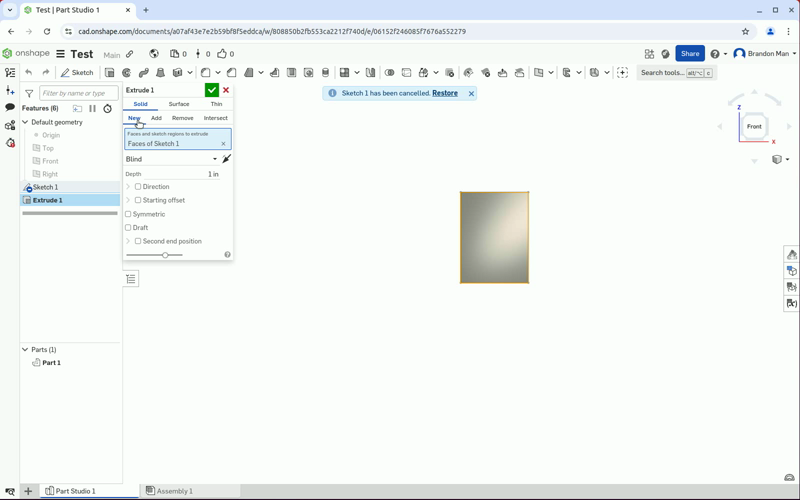
click(137, 120)
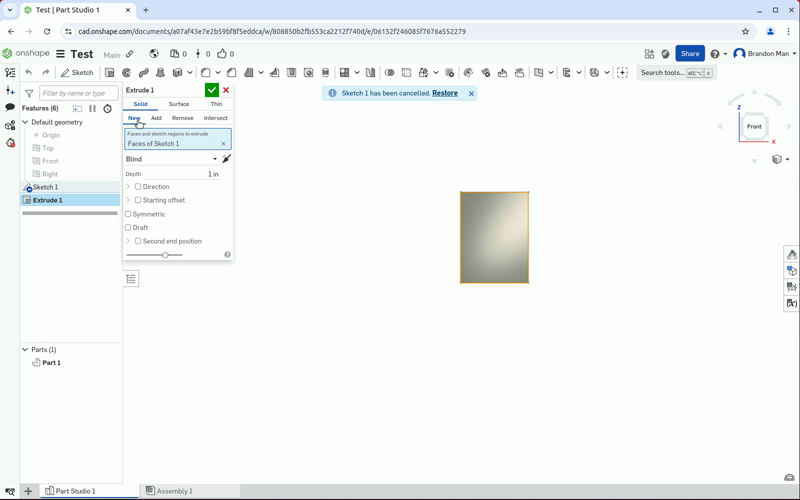
key(tab, 4)
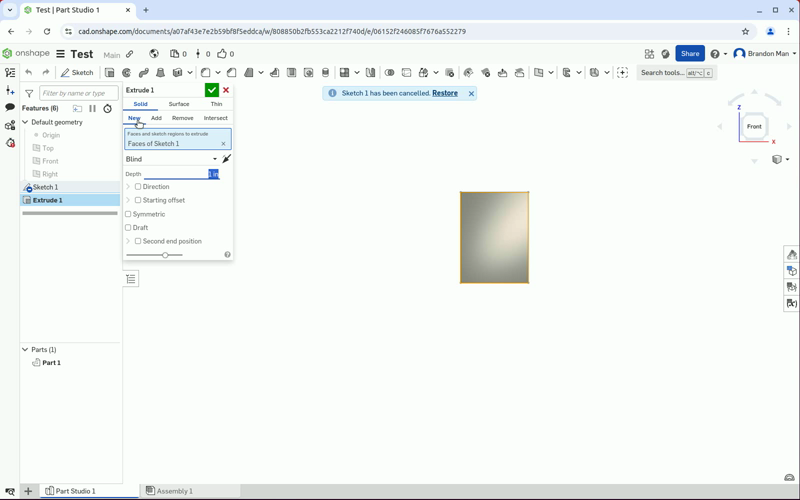
text(23.108)
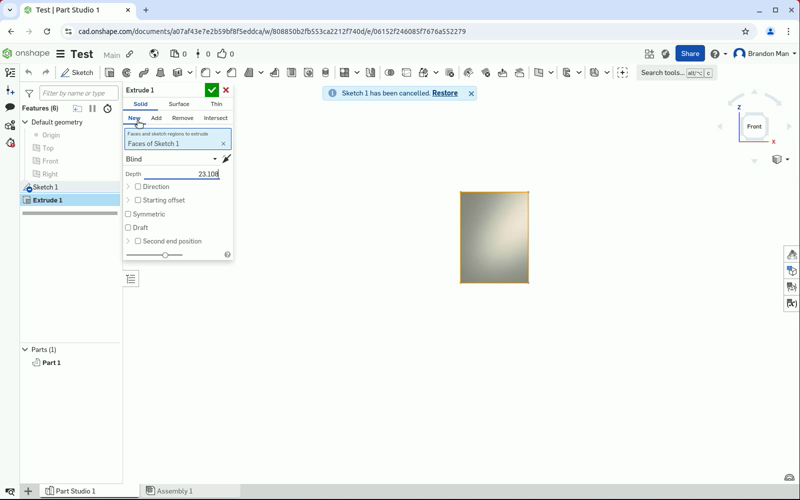
key(enter)
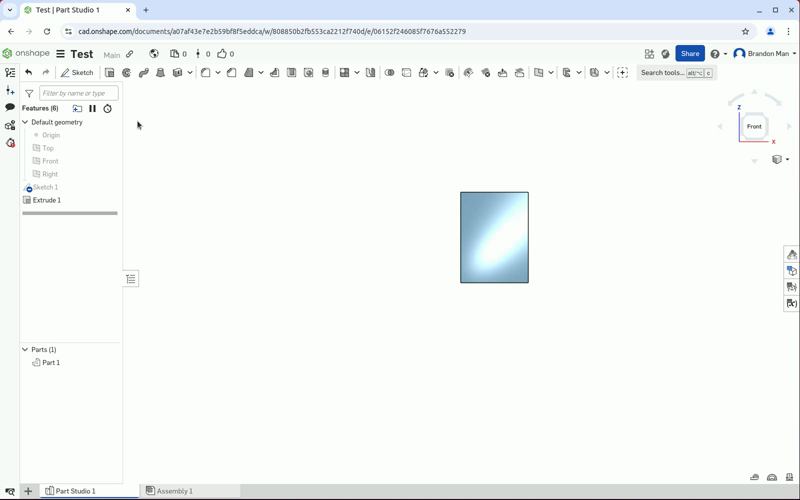
key(shift+h)
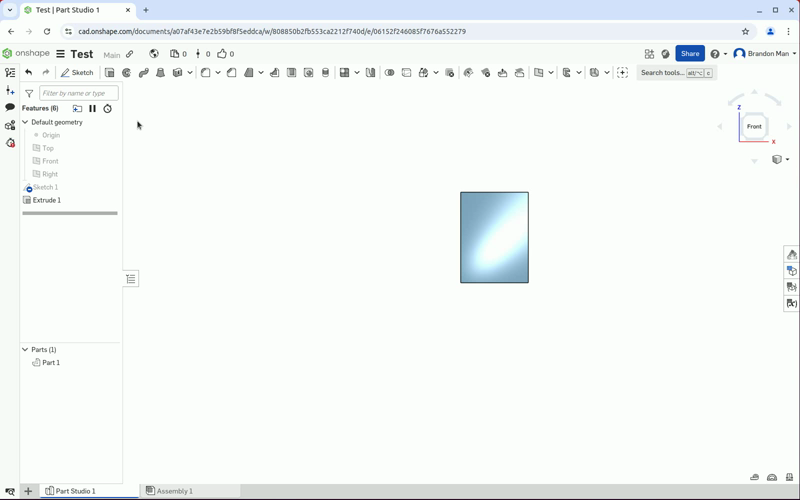
key(shift+h)
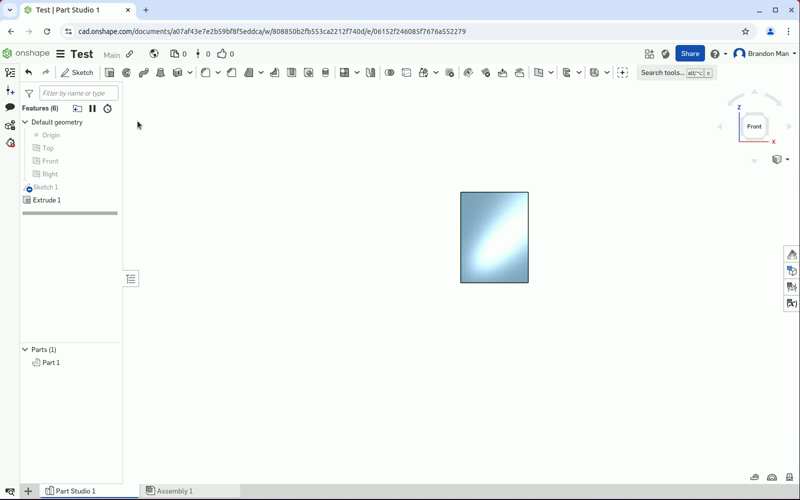
mouse_move(73, 189)
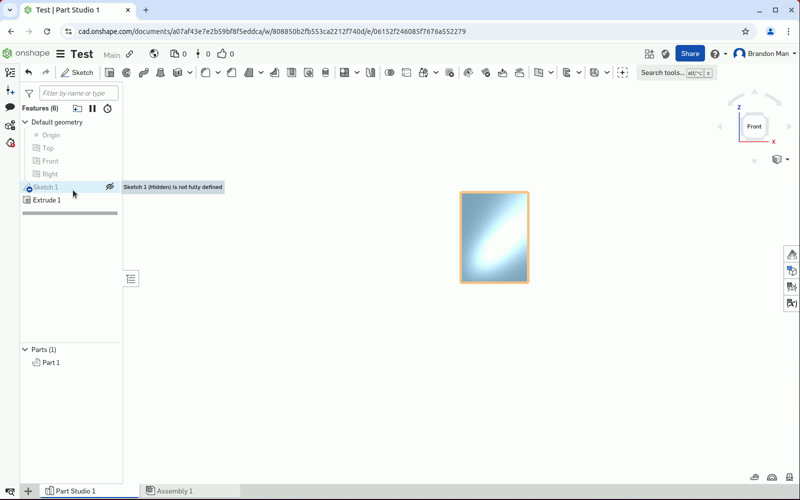
click(73, 189)
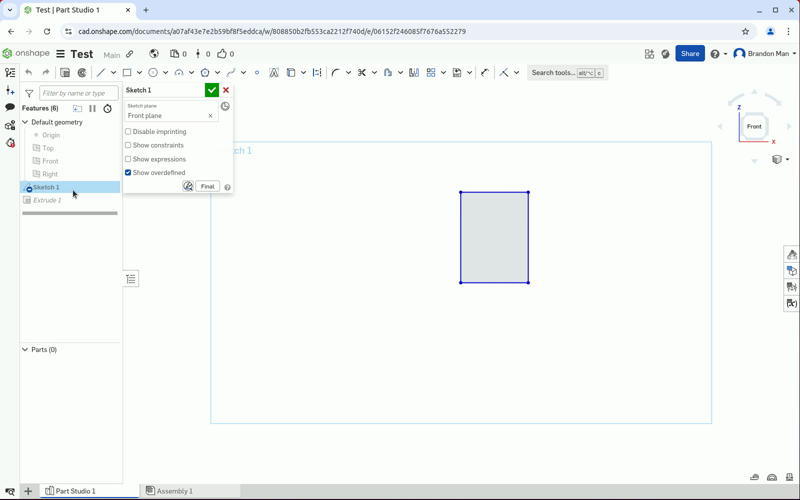
mouse_move(229, 92)
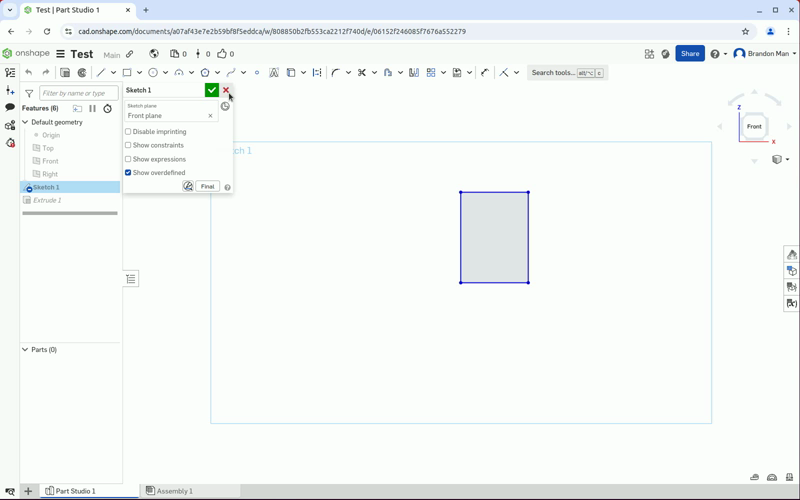
click(229, 92)
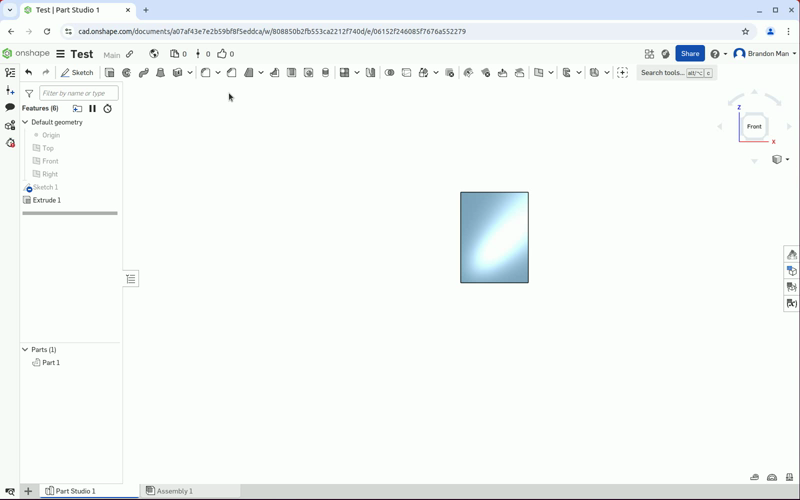
mouse_move(541, 75)
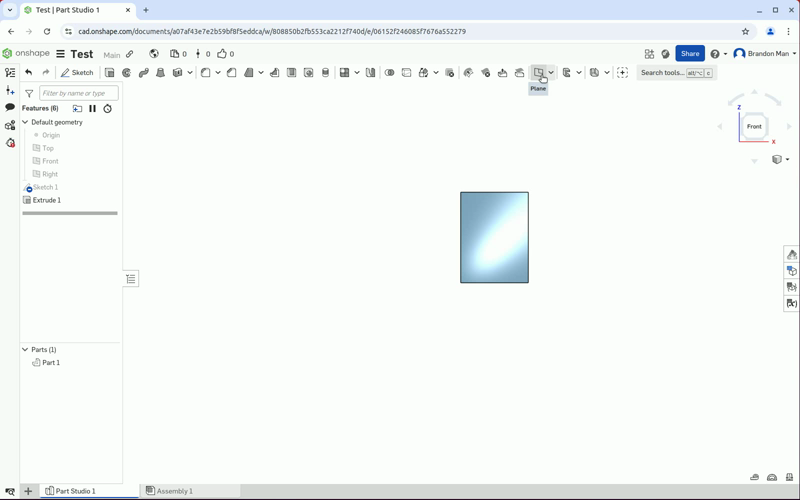
click(541, 75)
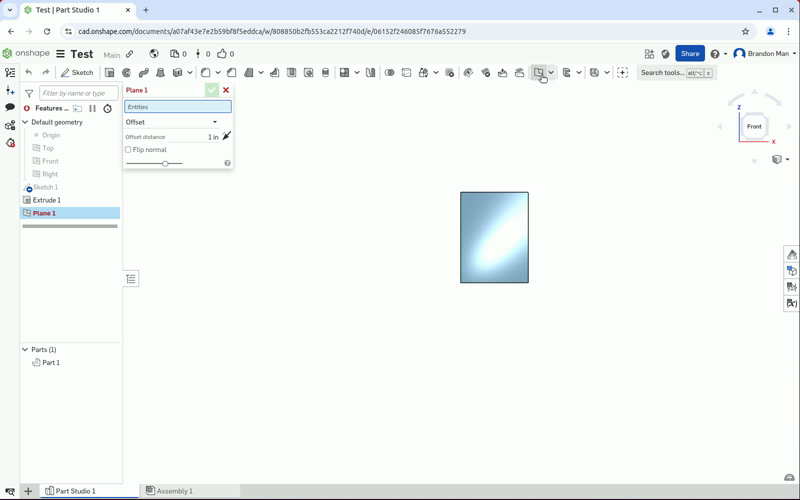
mouse_move(73, 163)
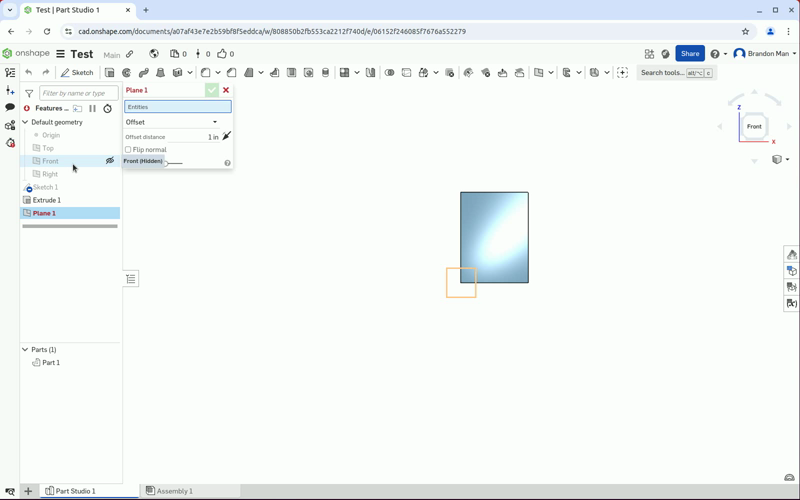
click(73, 163)
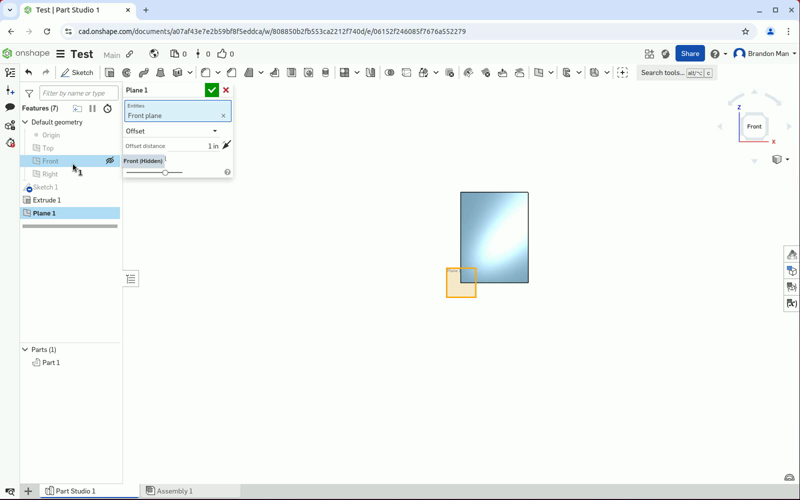
key(tab, 2)
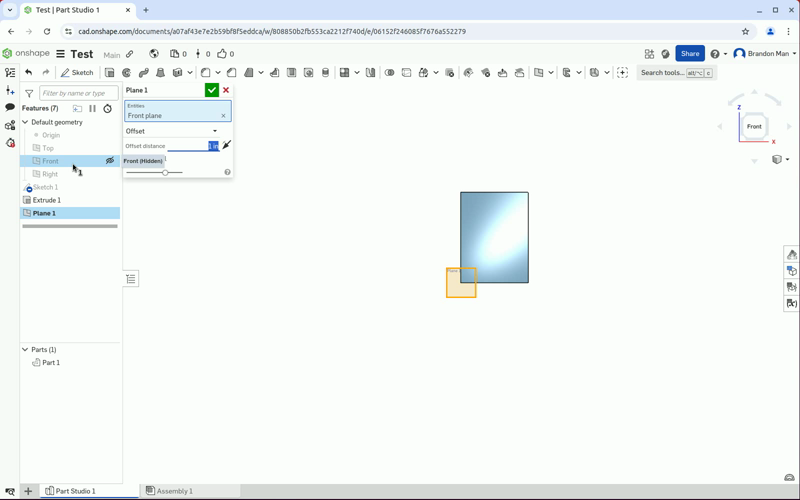
text(23.108)
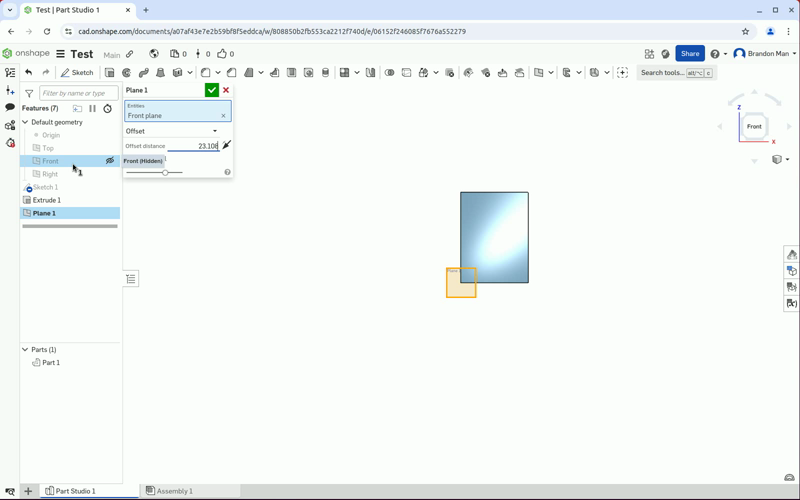
key(enter, 2)
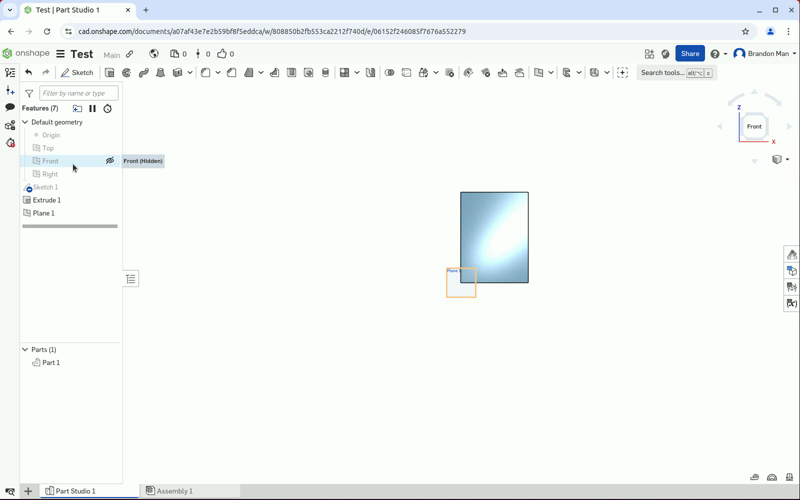
key(shift+s)
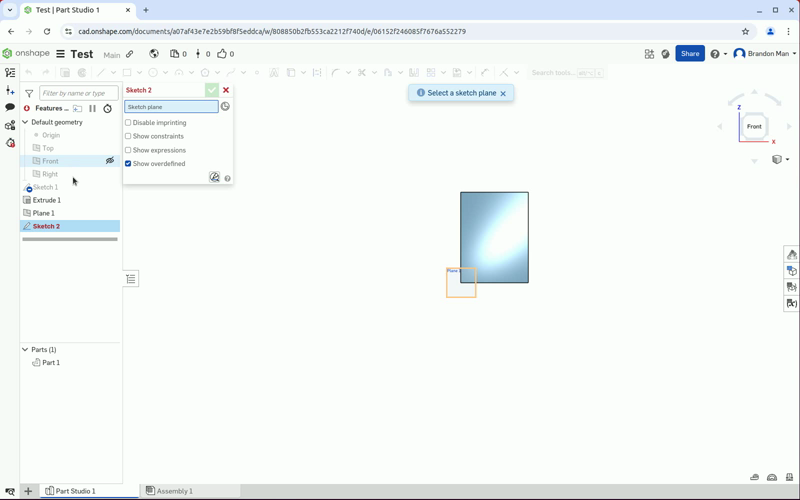
mouse_move(73, 215)
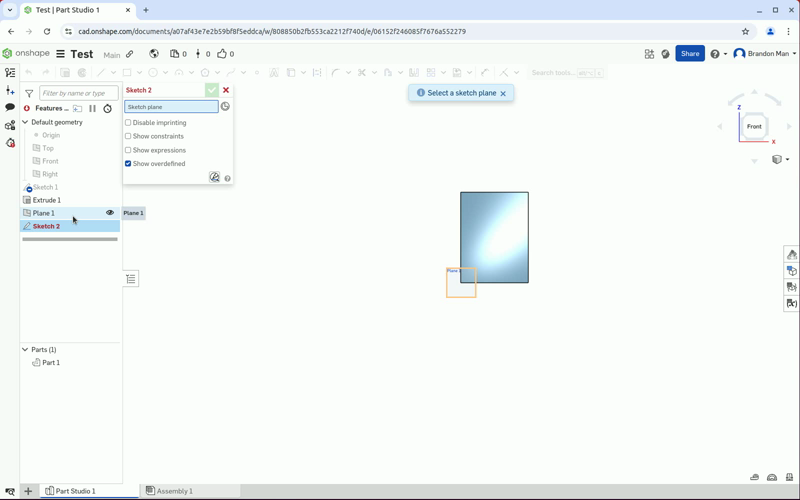
click(73, 215)
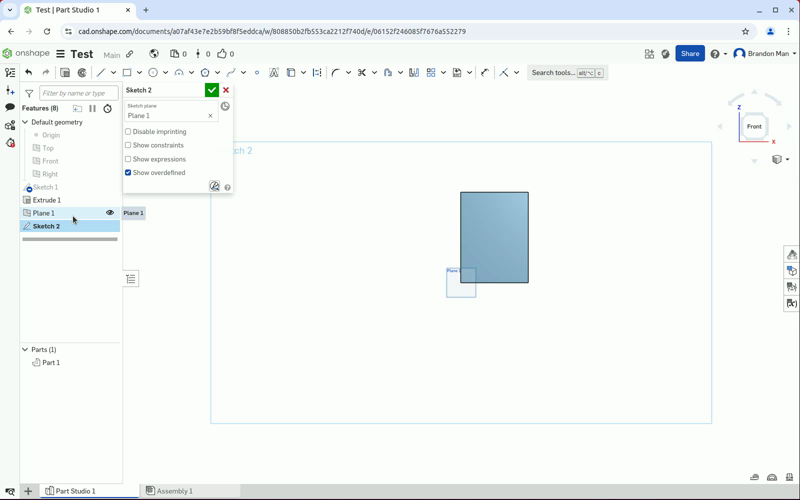
mouse_move(73, 352)
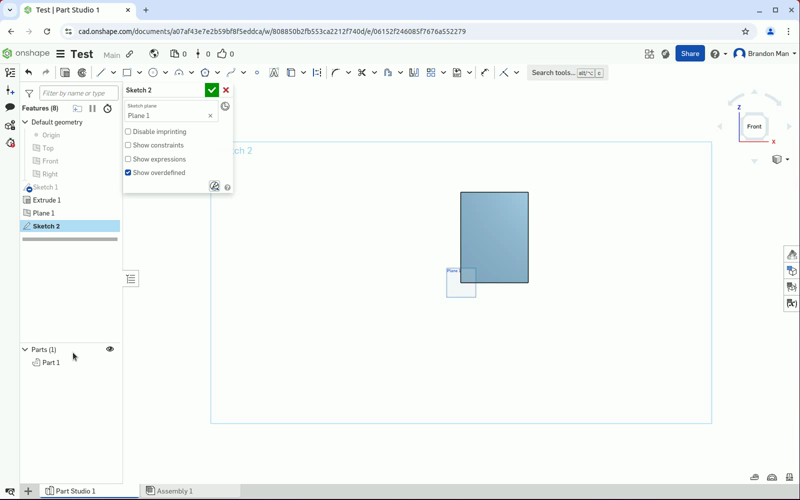
key(y)
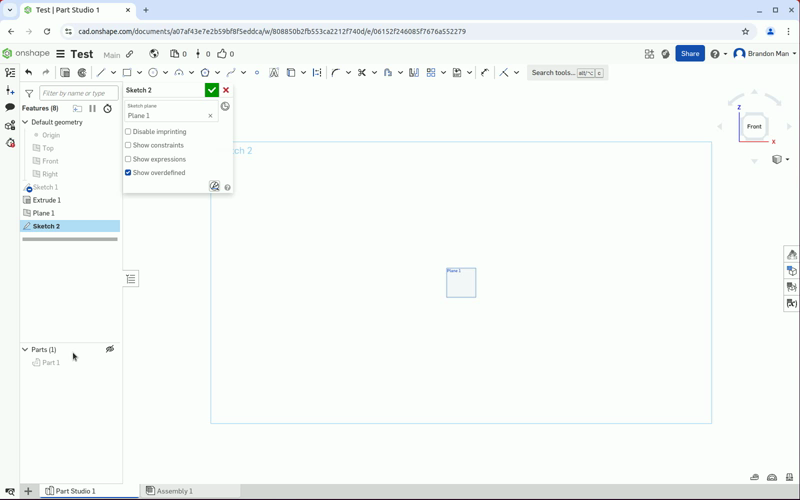
key(c)
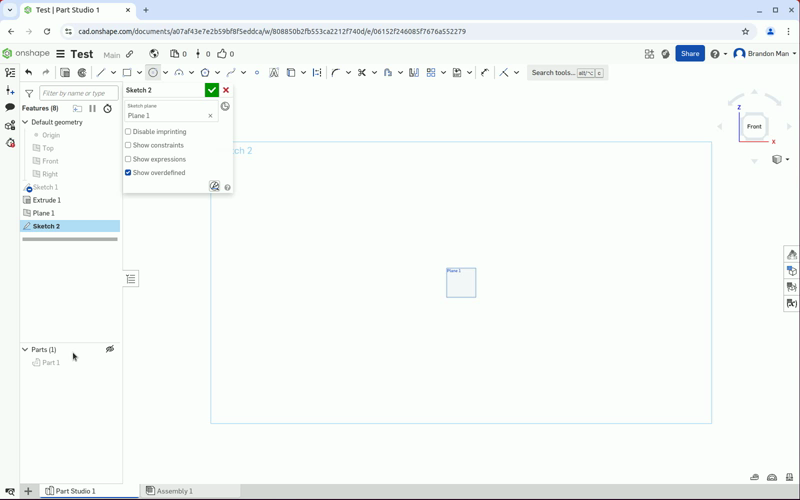
key_down(shift)
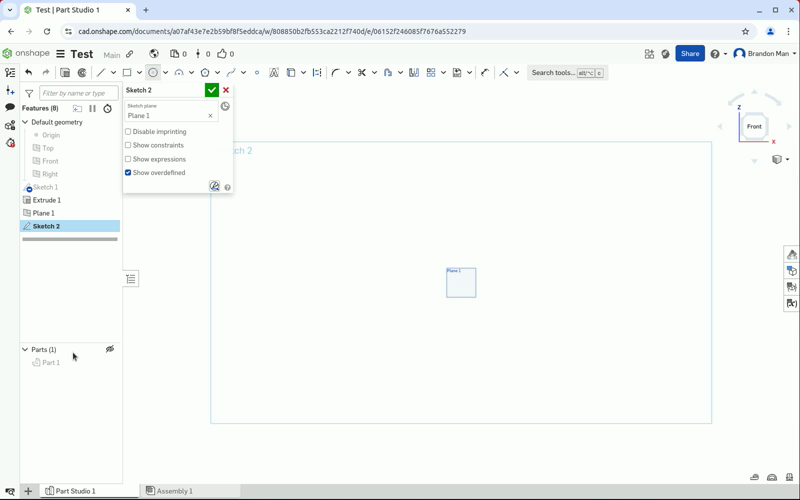
mouse_move(497, 237)
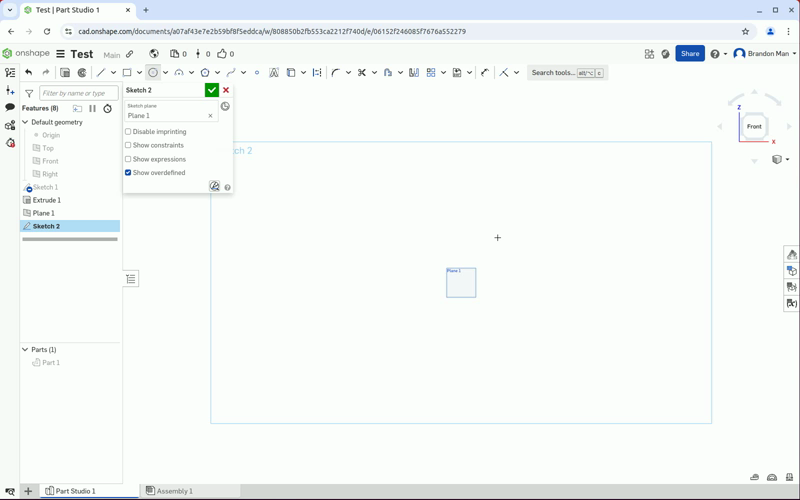
click(497, 237)
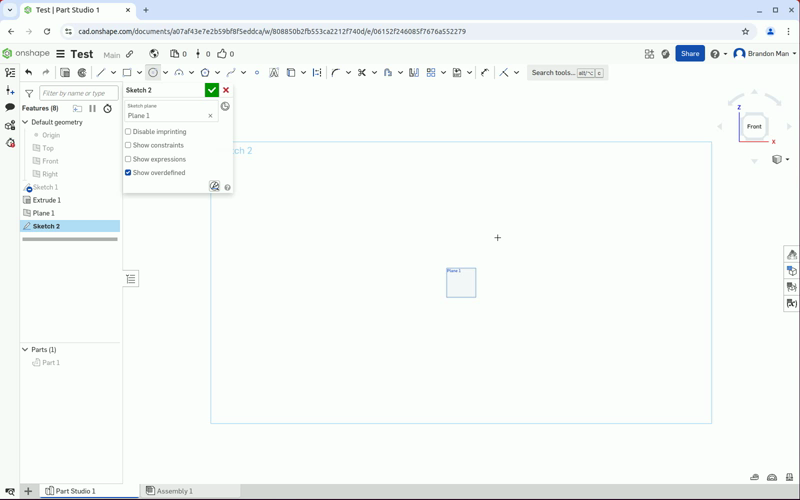
key_up(shift)
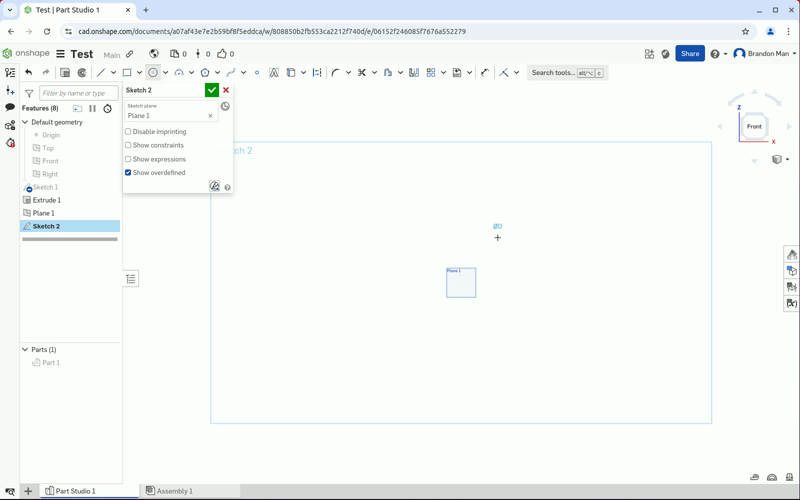
mouse_move(512, 237)
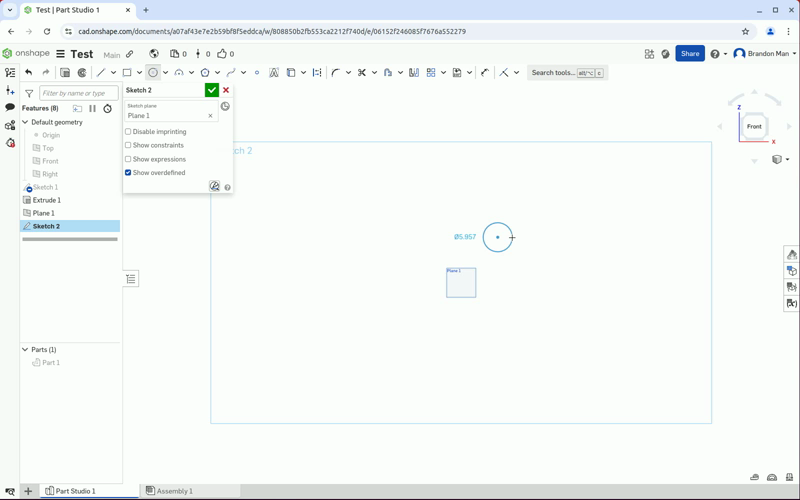
click(512, 237)
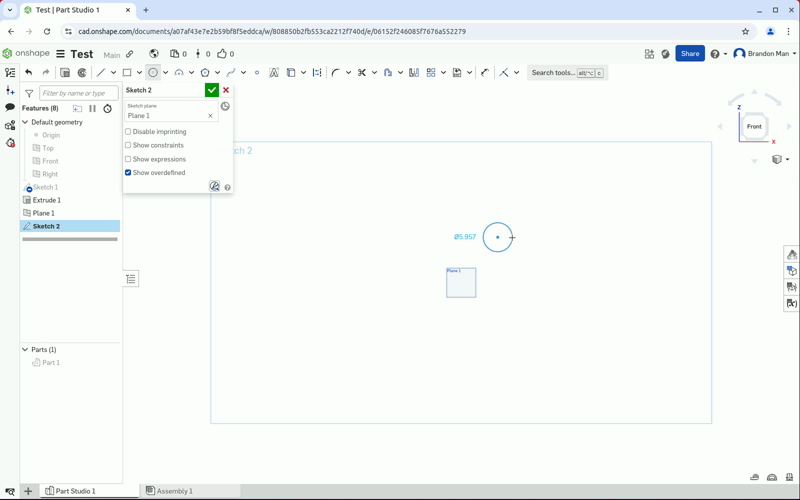
key(esc)
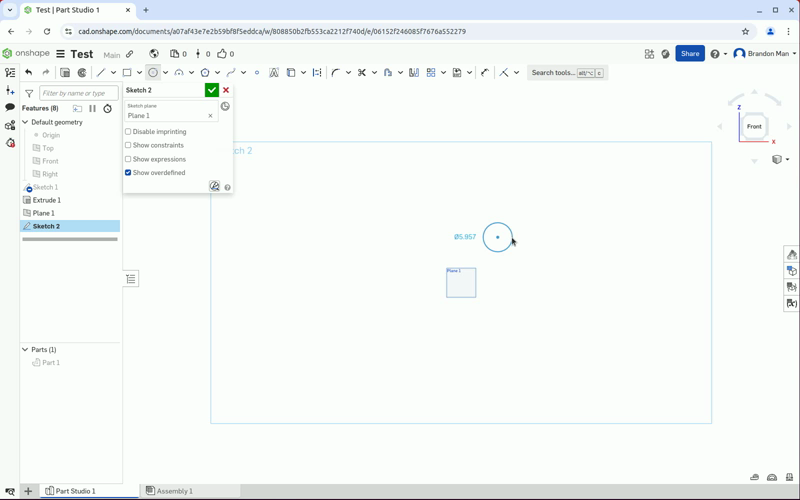
mouse_move(505, 246)
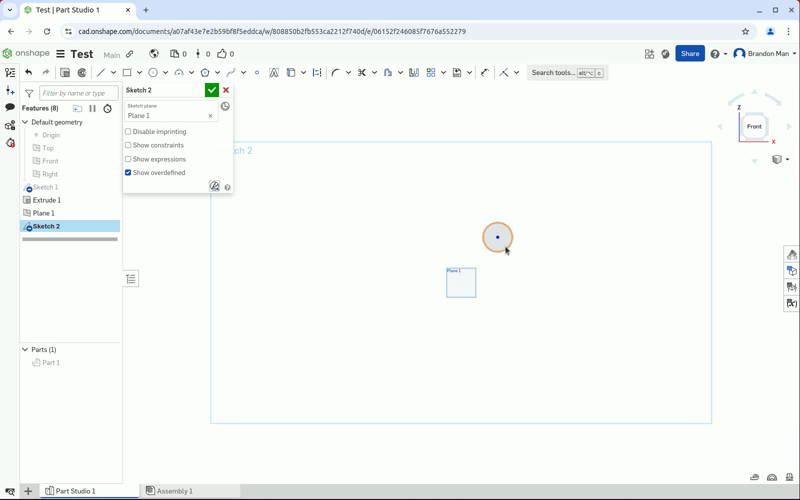
scroll(6)
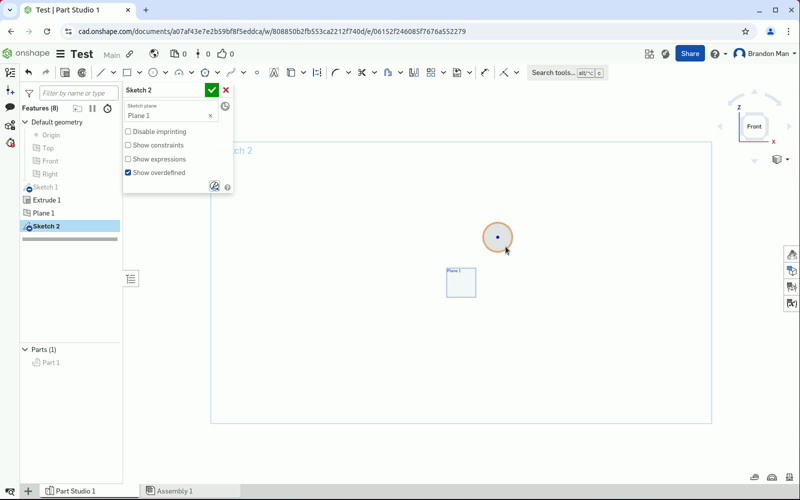
scroll(6)
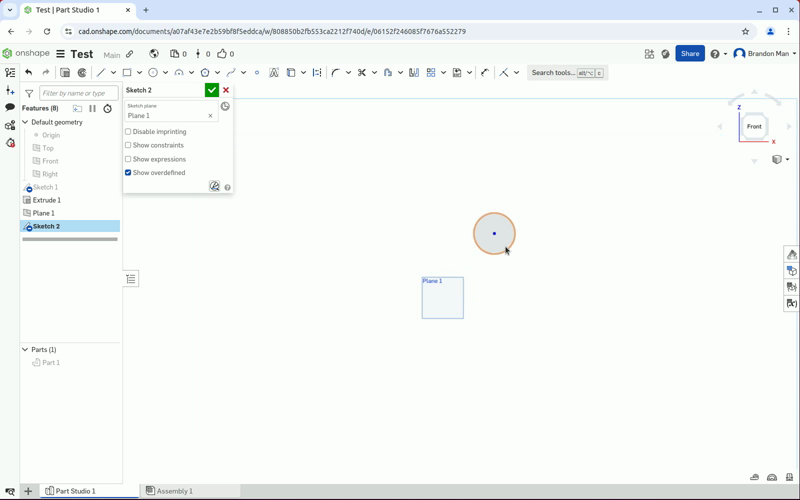
scroll(6)
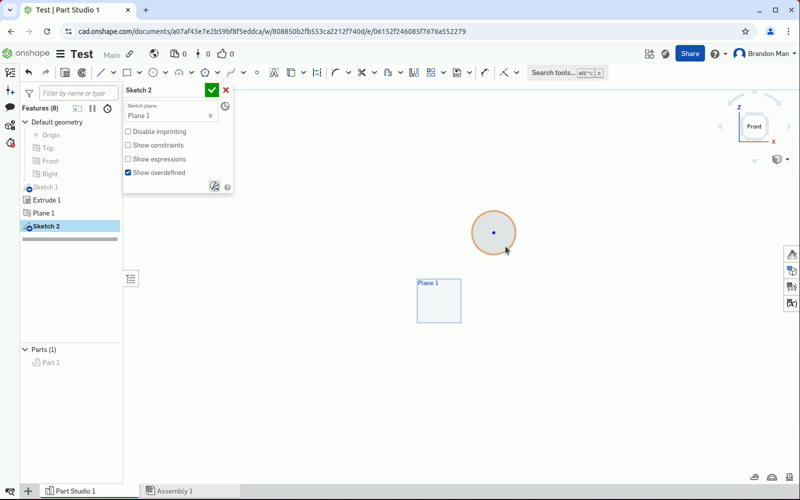
scroll(6)
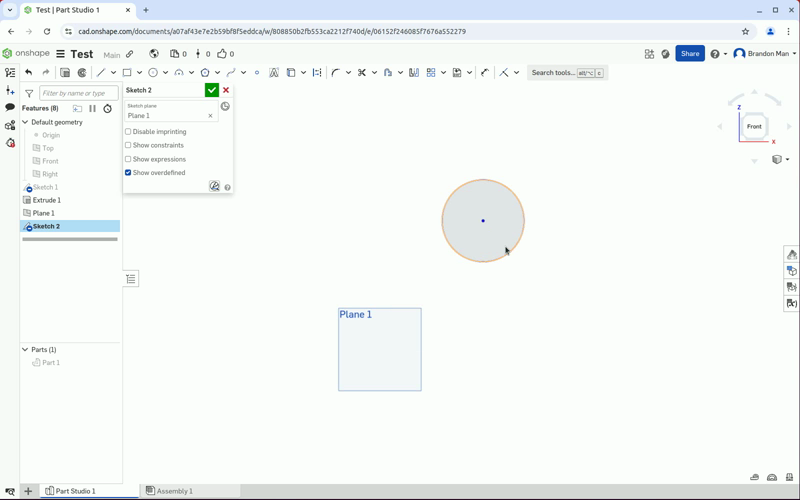
scroll(6)
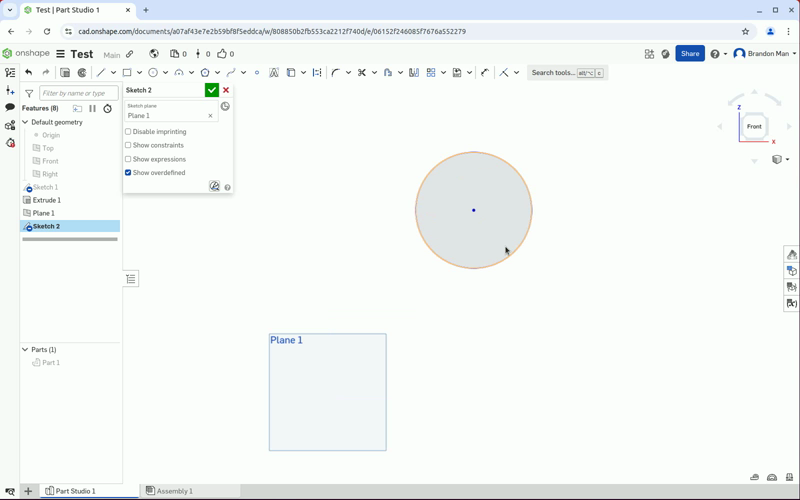
scroll(6)
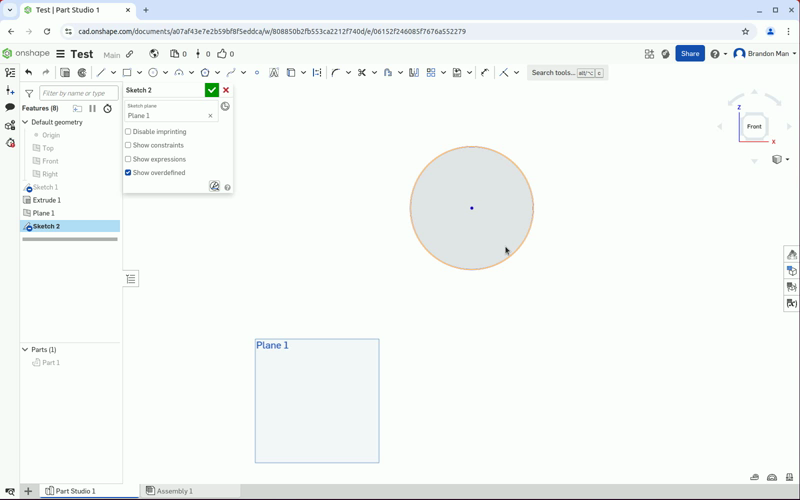
scroll(6)
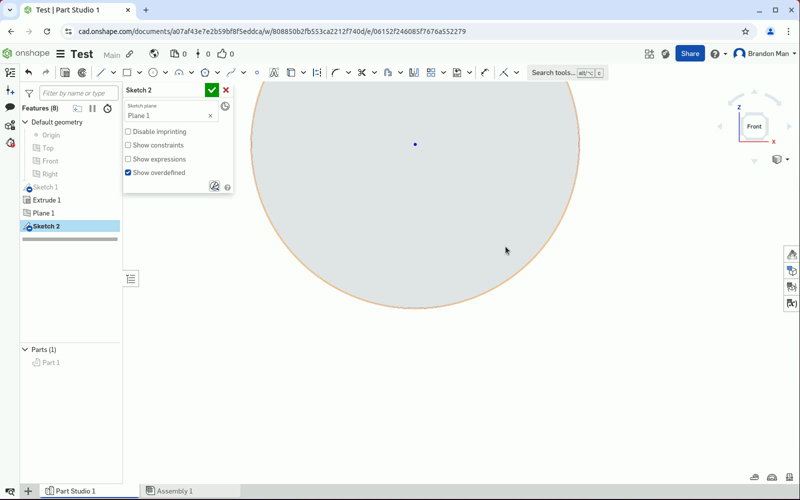
click(505, 246)
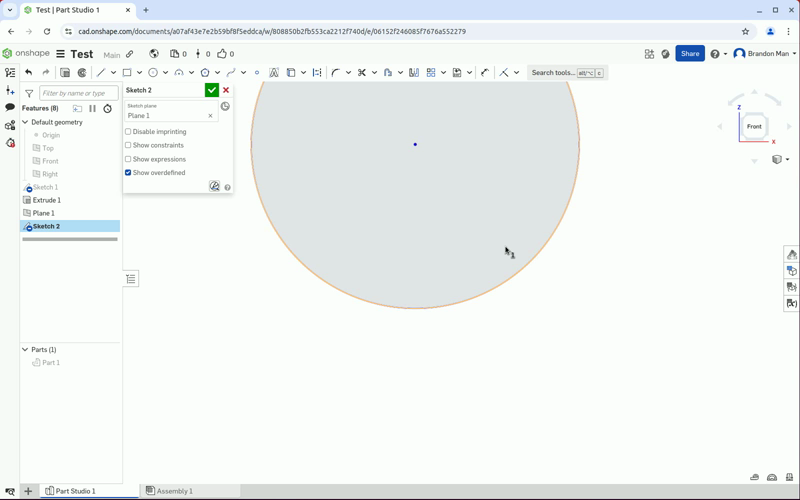
scroll(-6)
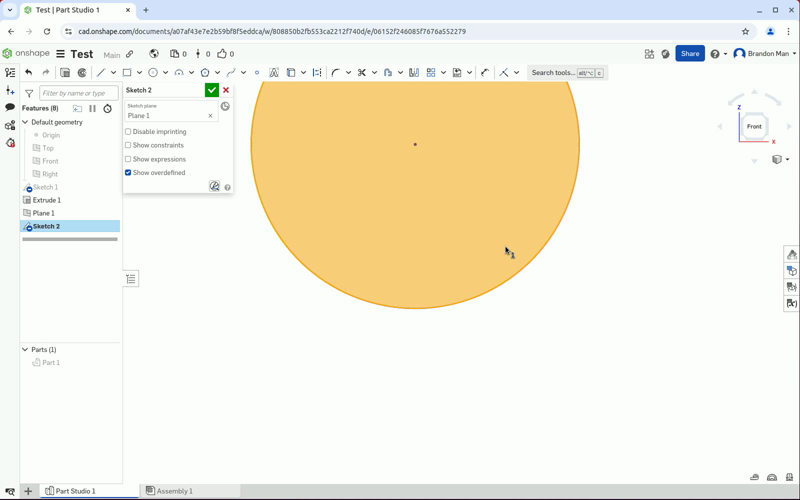
scroll(-6)
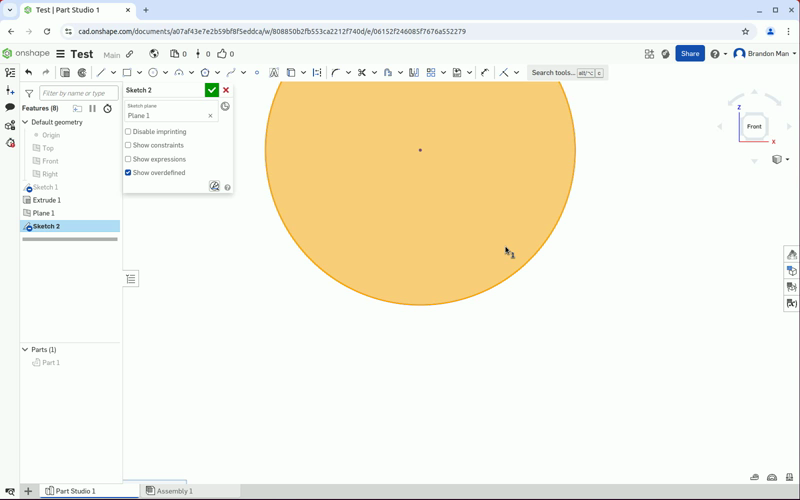
scroll(-6)
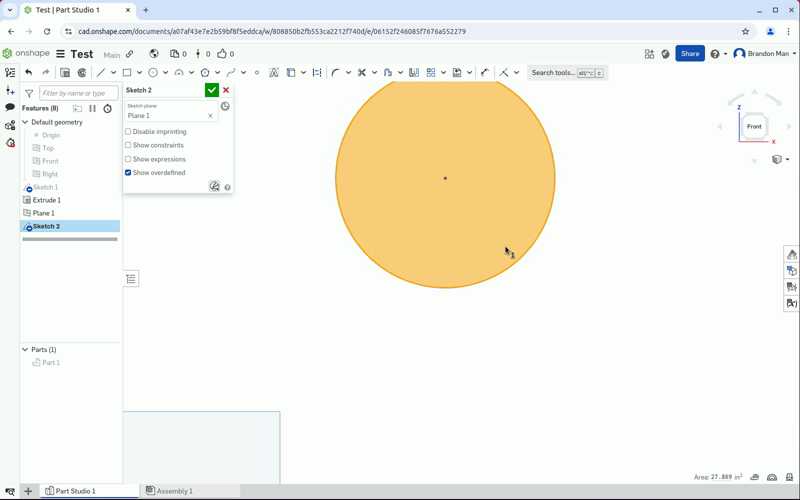
scroll(-6)
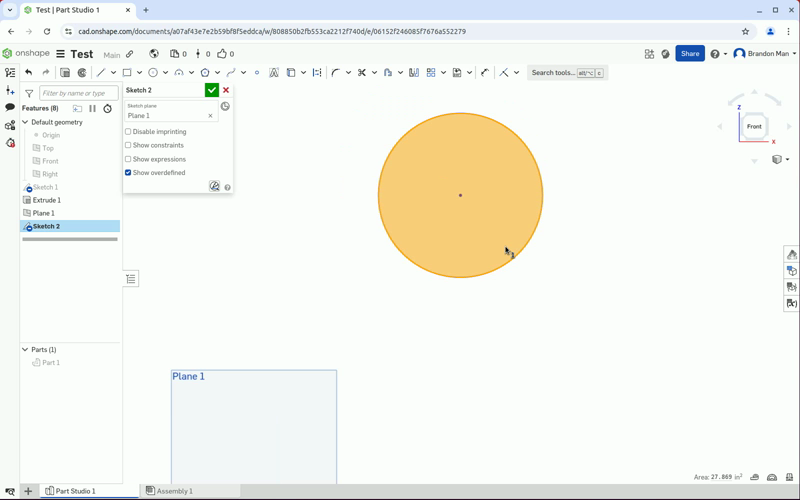
scroll(-6)
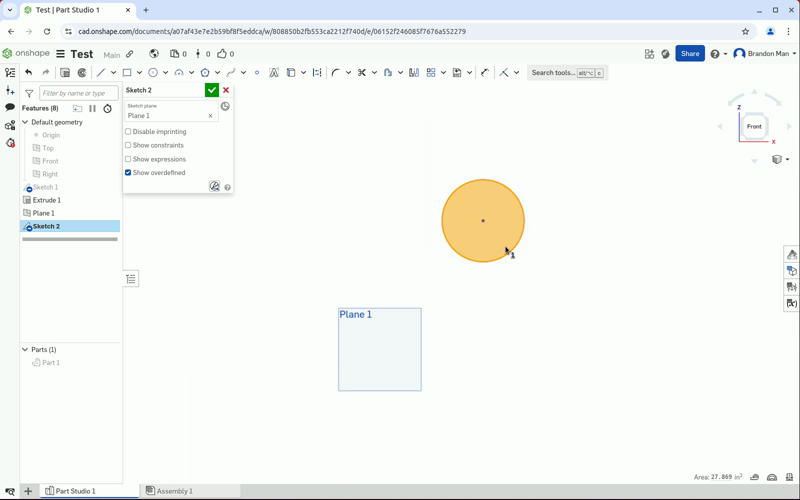
scroll(-6)
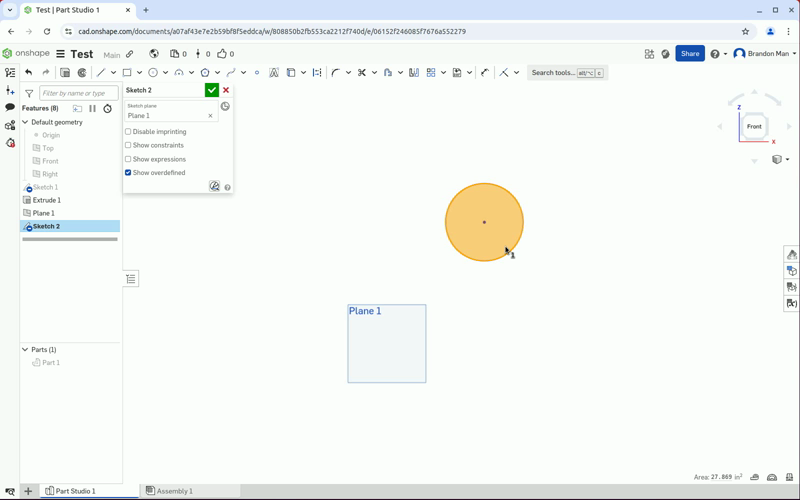
scroll(-6)
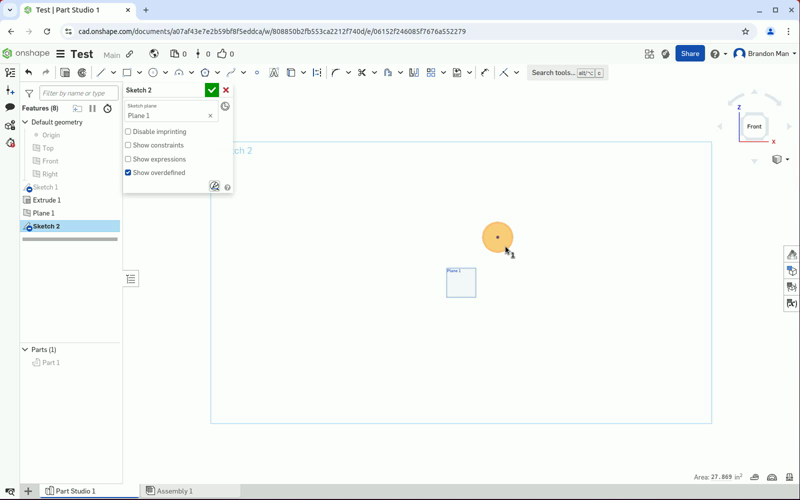
mouse_move(73, 352)
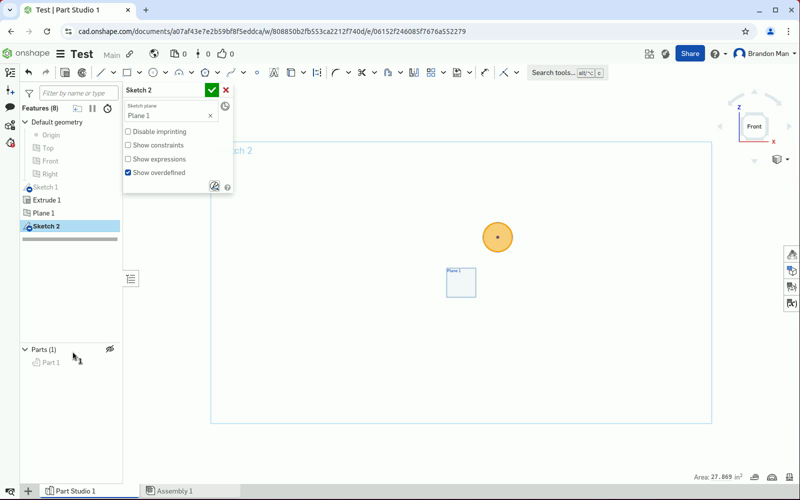
key(shift+y)
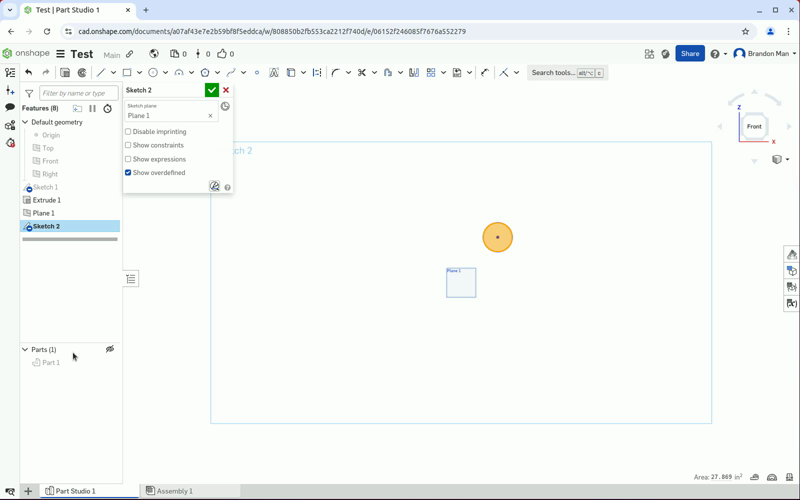
key(shift+e)
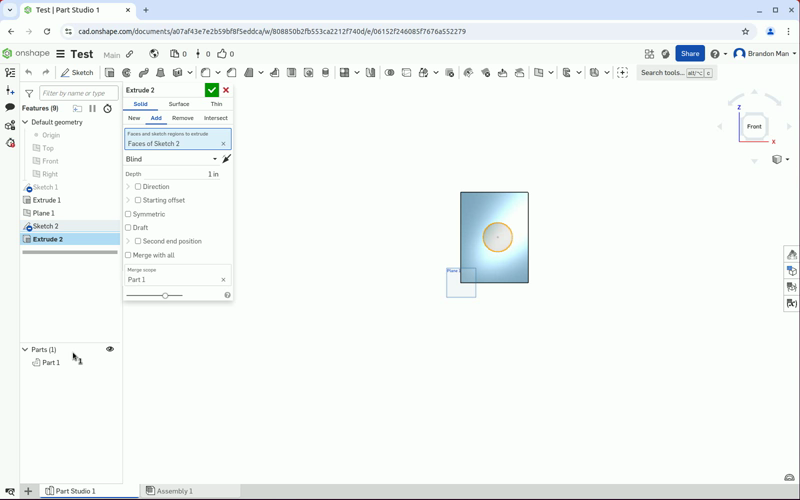
mouse_move(143, 106)
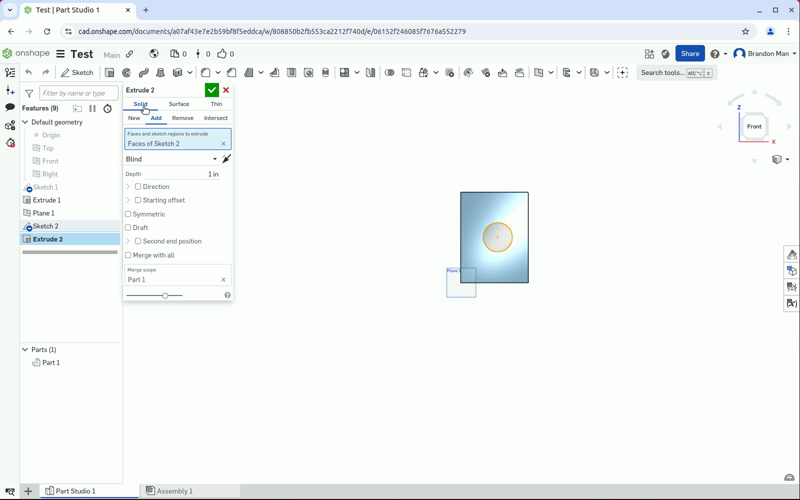
click(143, 106)
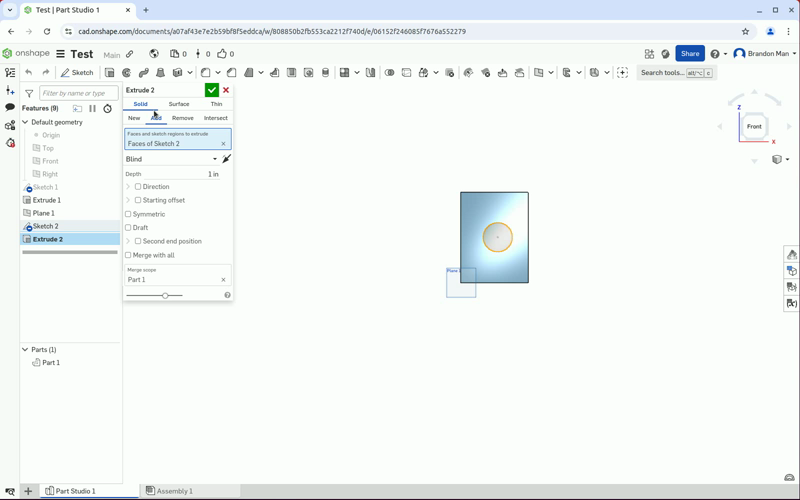
mouse_move(186, 120)
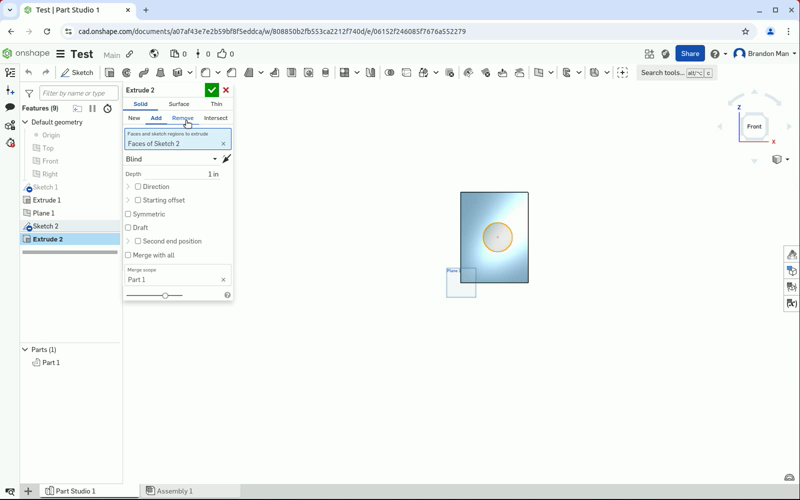
click(186, 120)
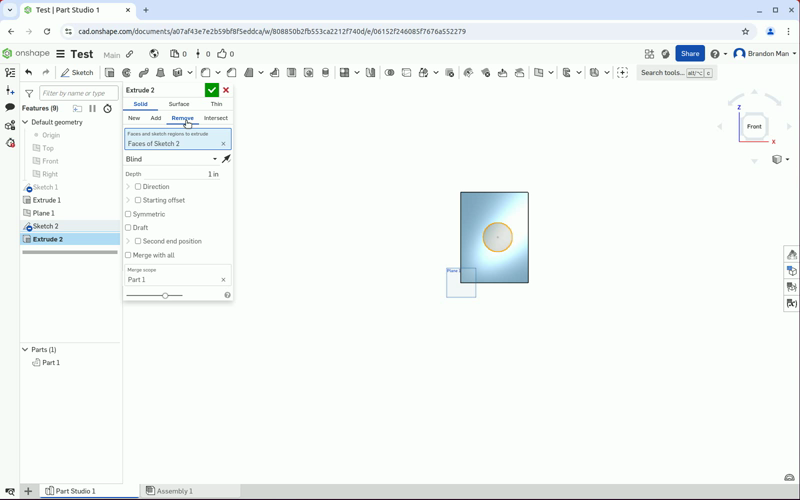
key(tab, 4)
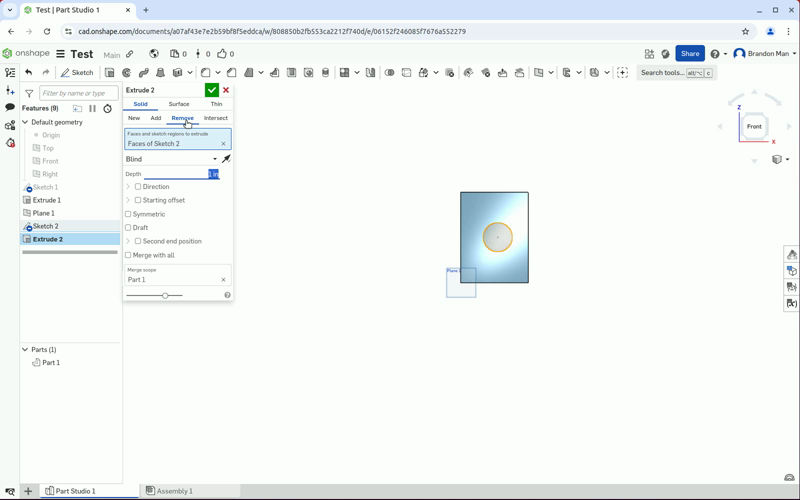
text(23.108)
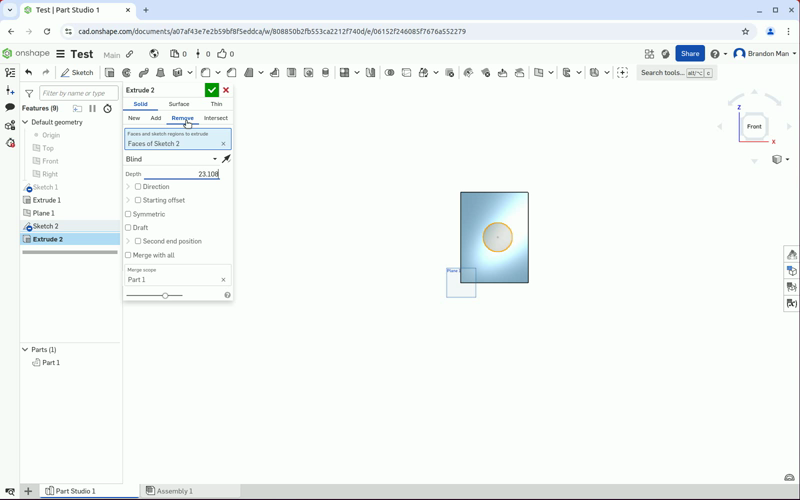
key(tab, 6)
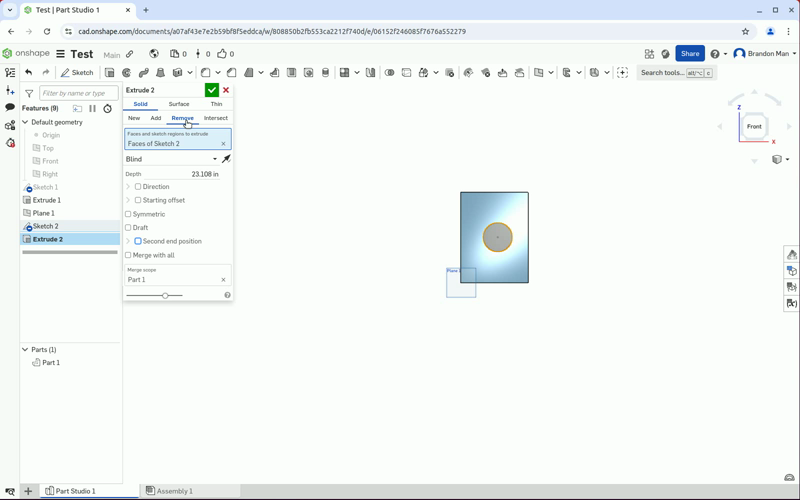
key(space)
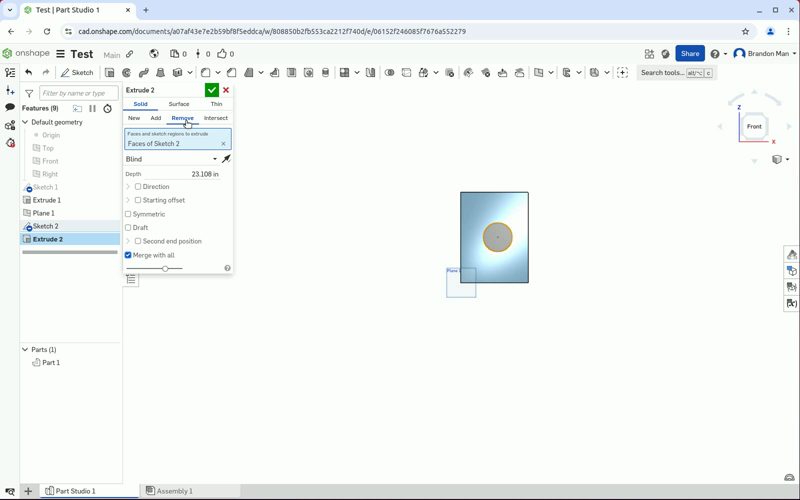
key(enter)
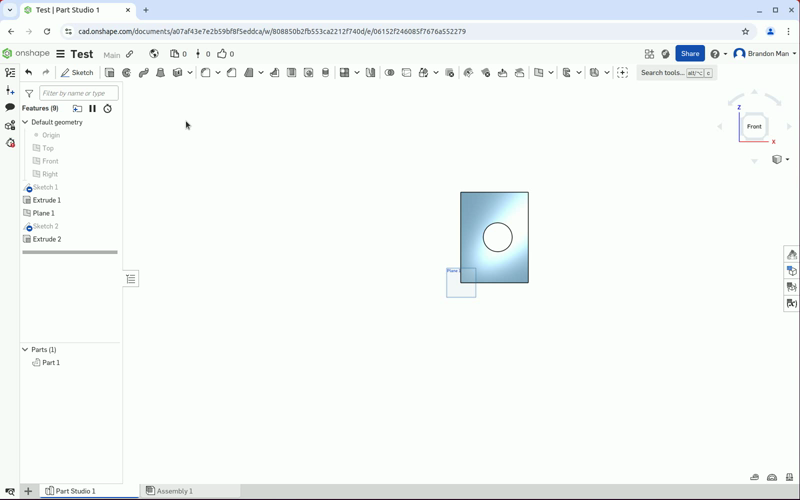
key(shift+h)
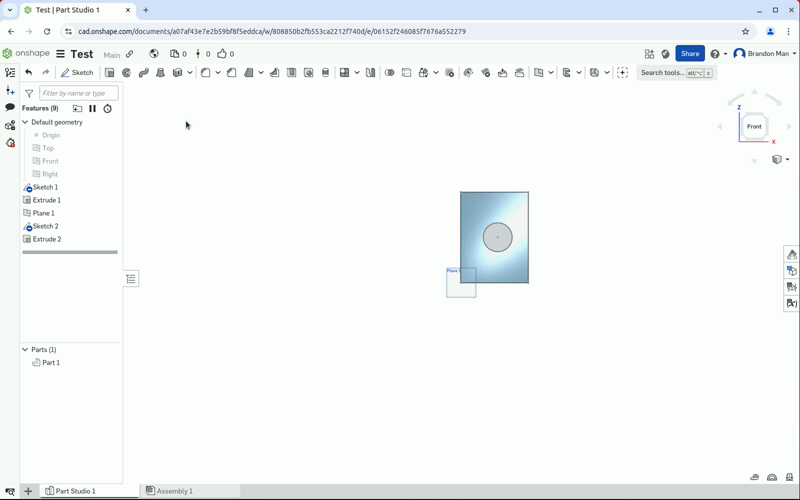
key(shift+h)
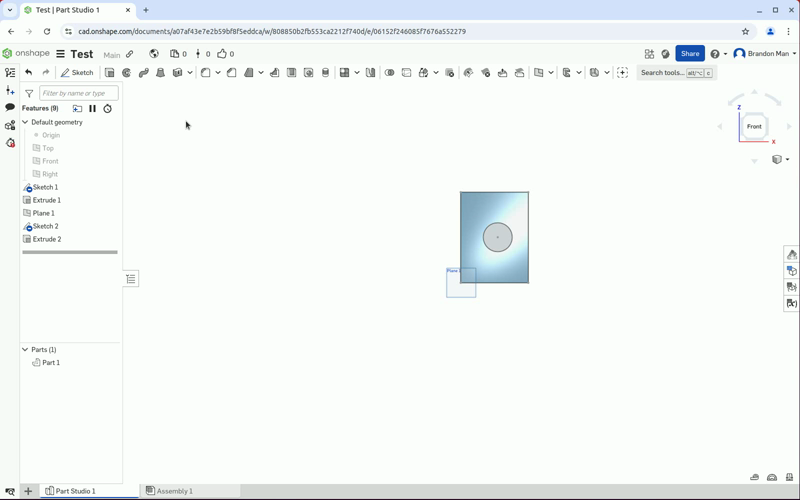
key(shift+7)
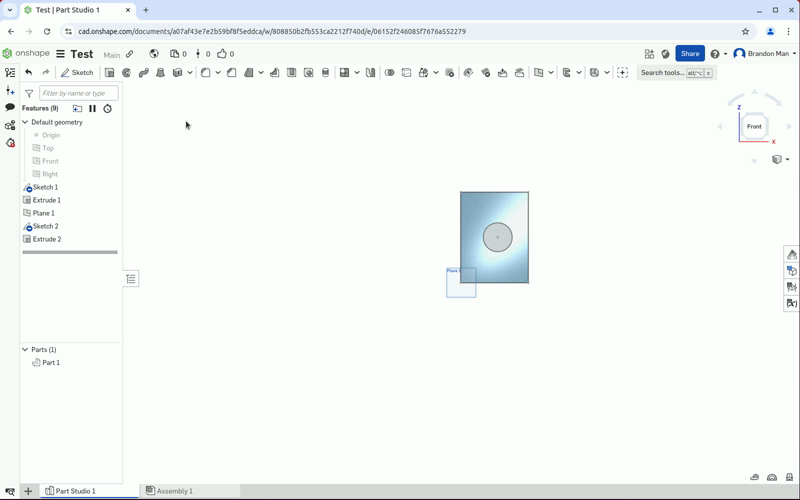
key(left, 2)
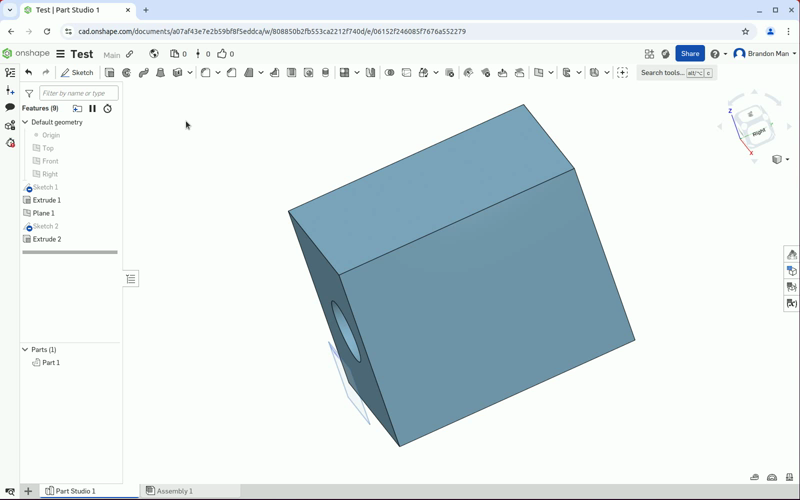
key(down, 2)
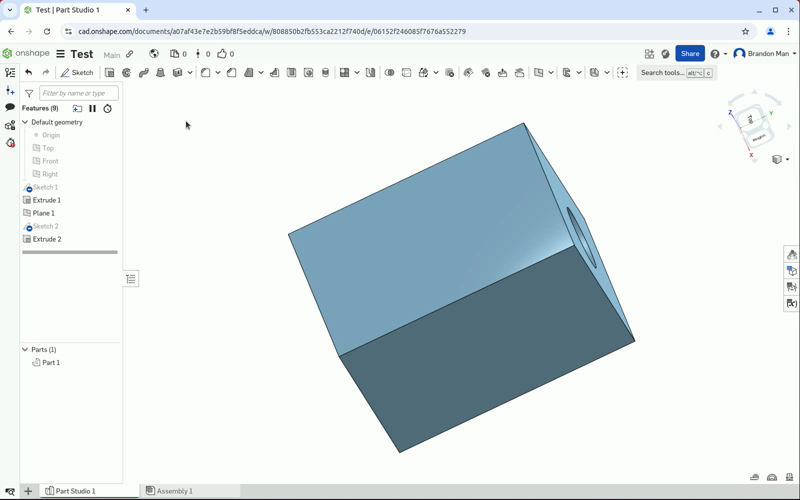
key(up, 2)
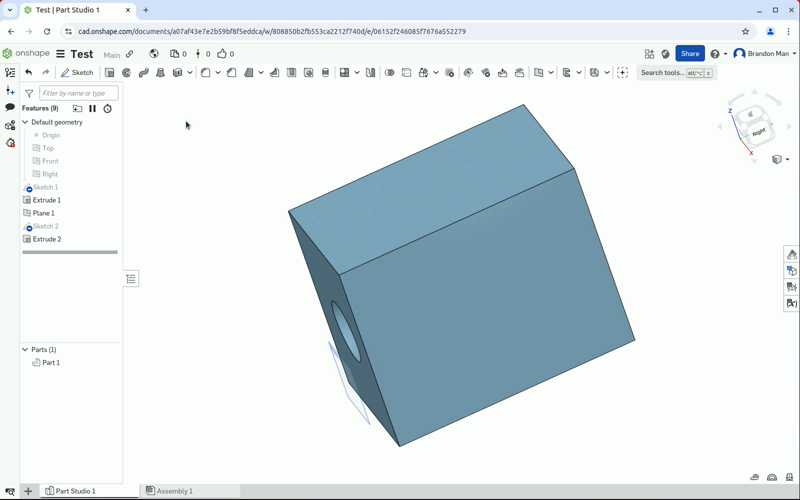
key(right, 2)
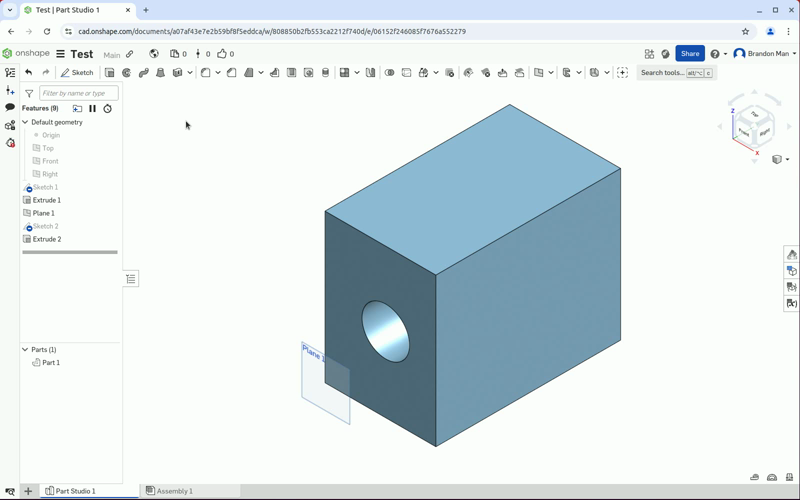
mouse_move(73, 189)
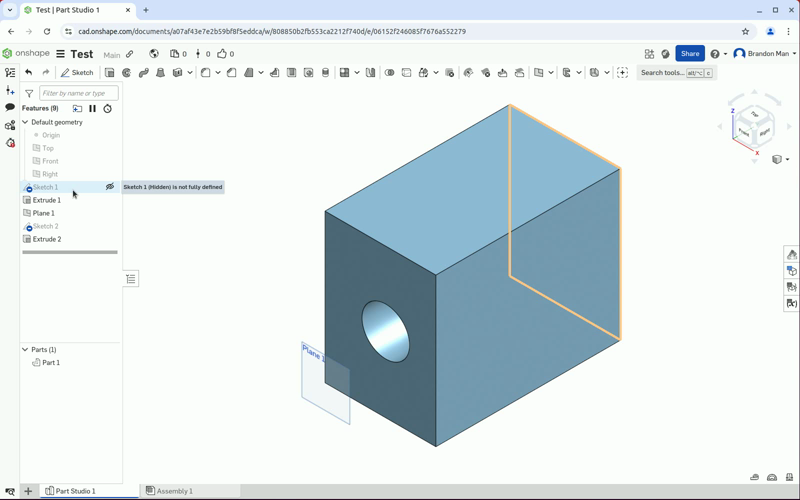
click(73, 189)